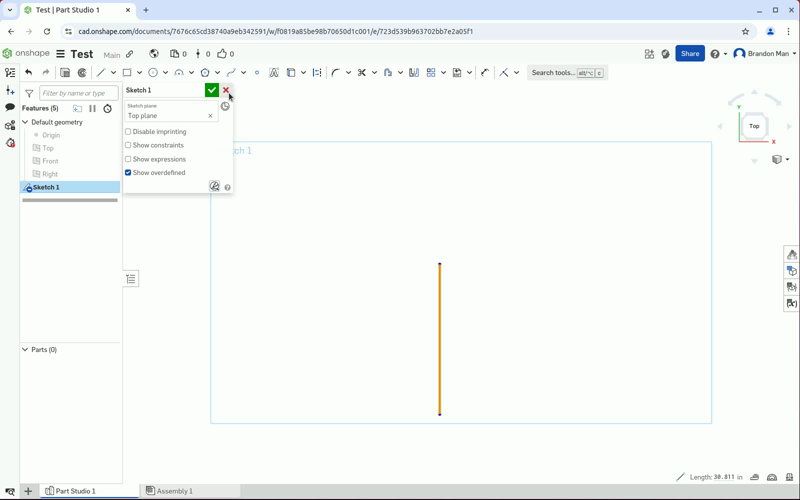
key(shift+h)
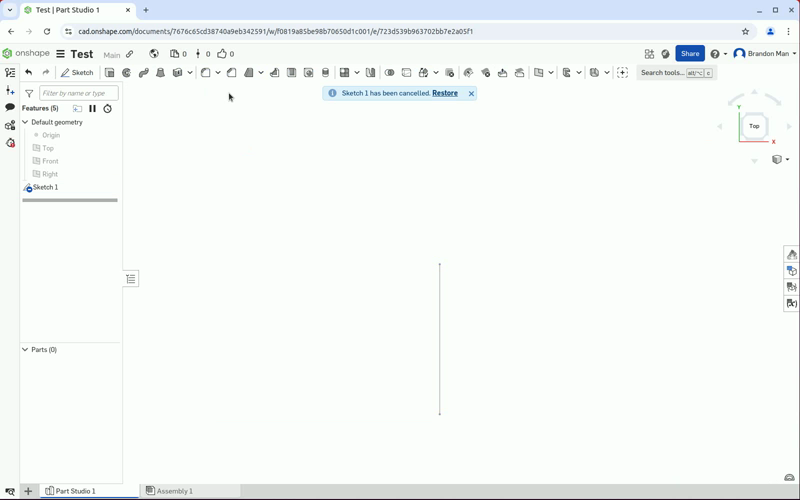
key(shift+s)
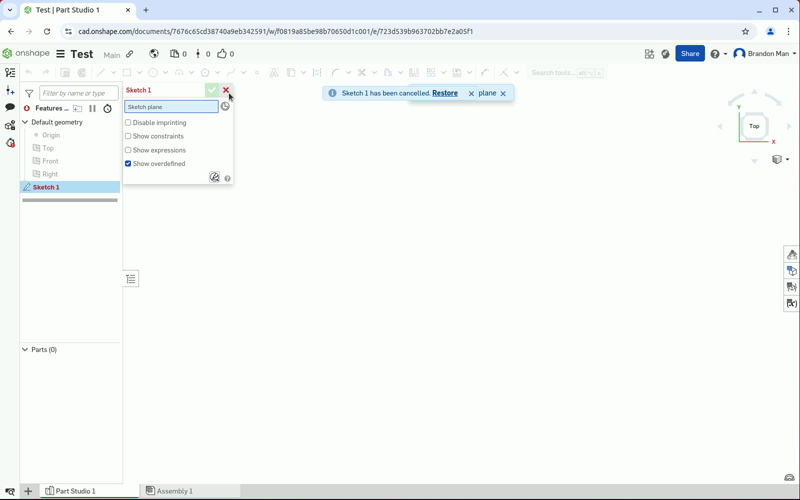
mouse_move(73, 150)
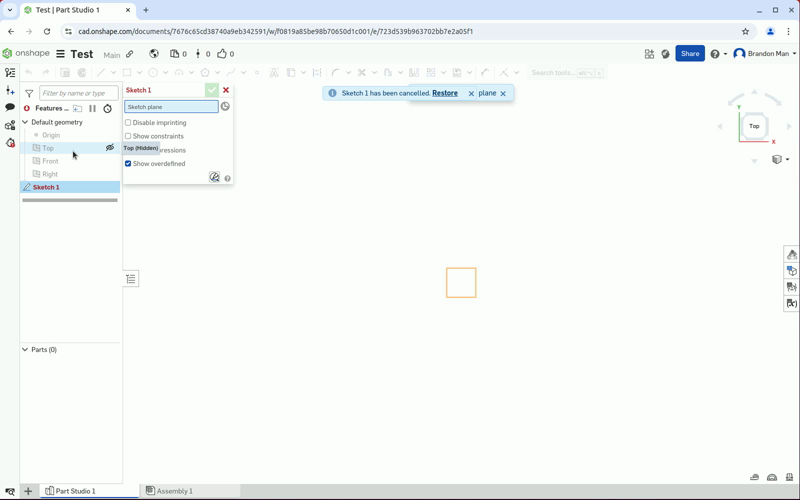
click(73, 150)
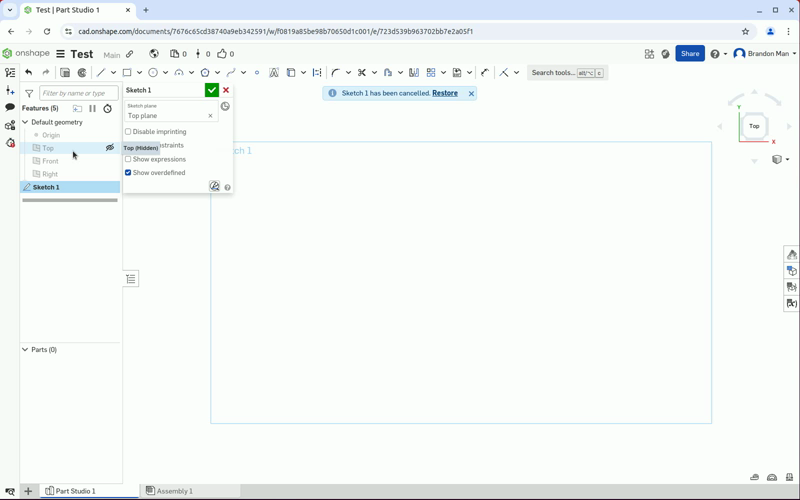
mouse_move(73, 352)
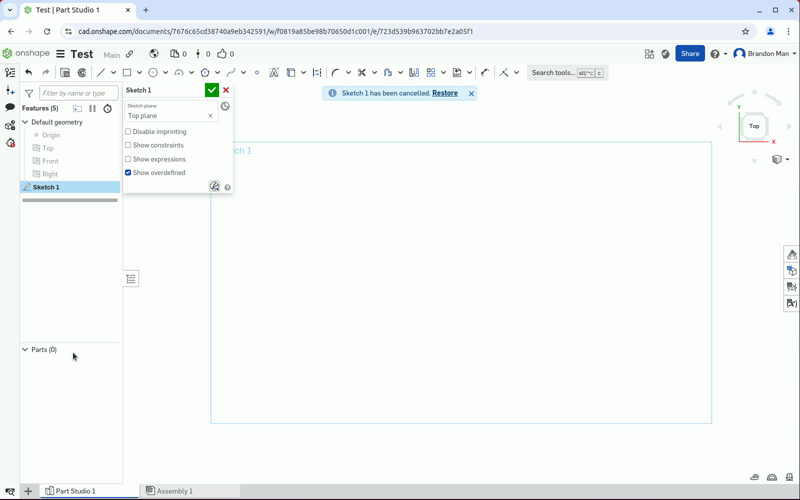
key(y)
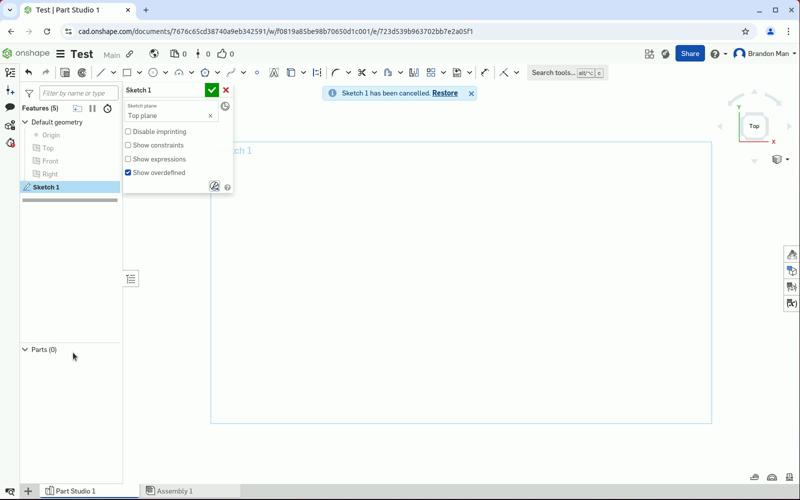
key(l)
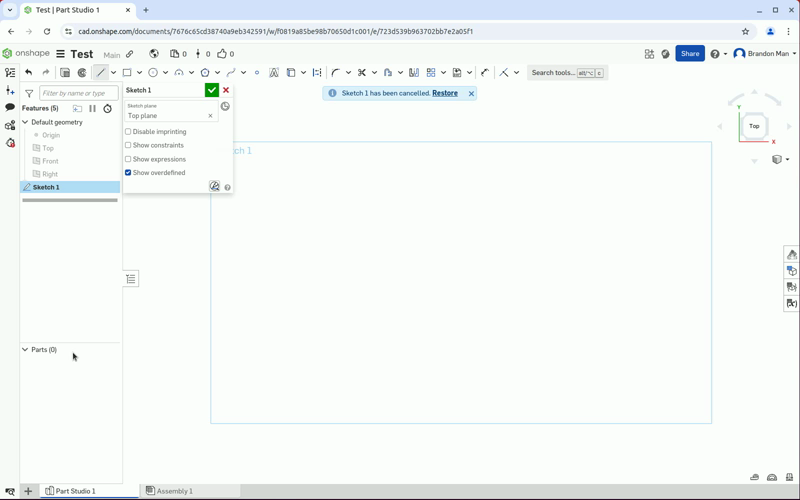
key_down(shift)
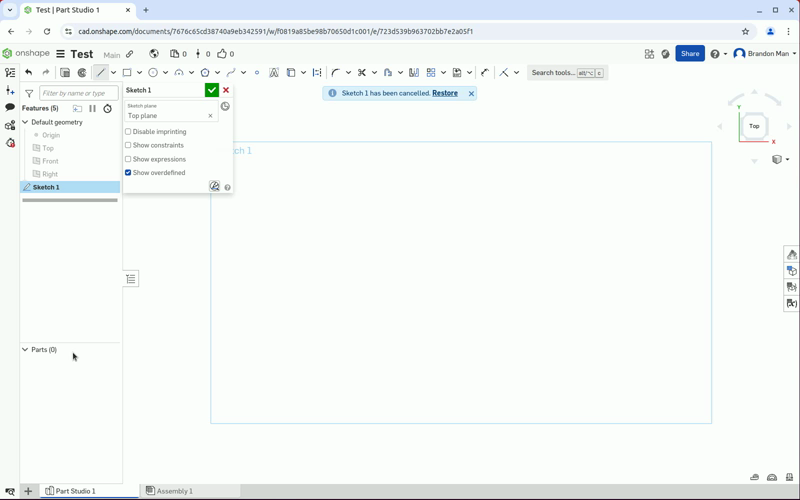
mouse_move(460, 282)
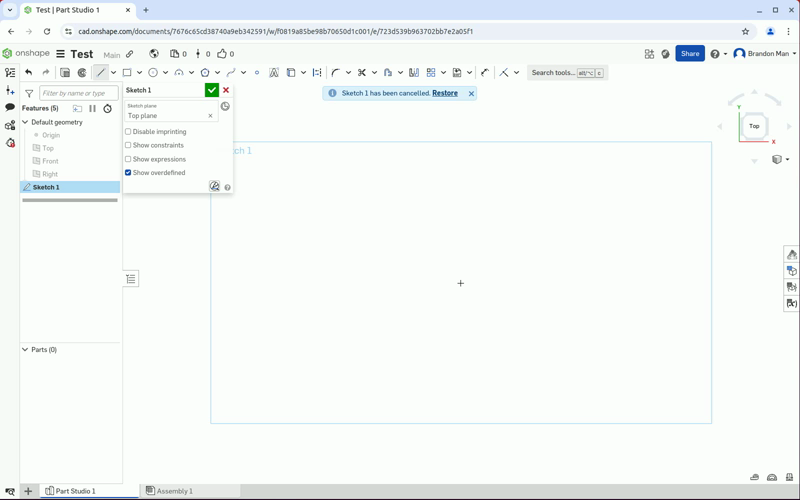
click(460, 282)
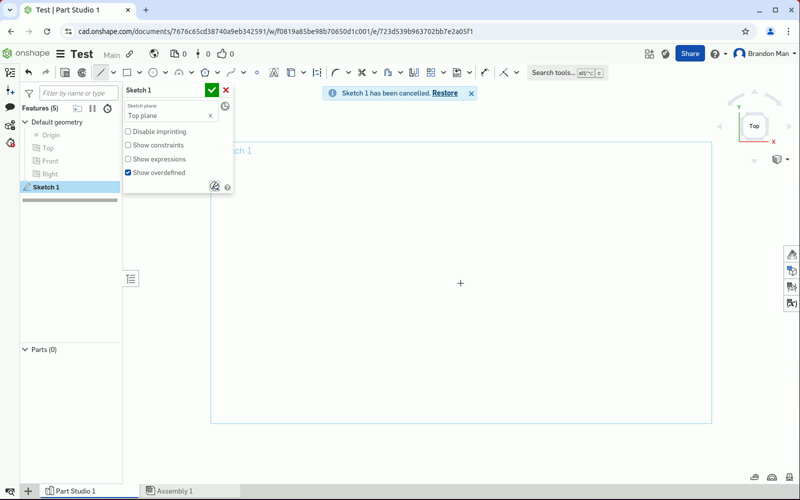
key_up(shift)
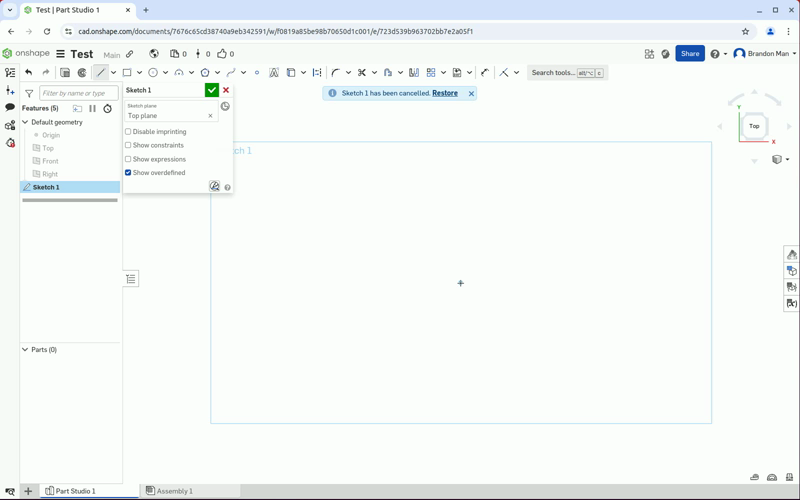
key_down(shift)
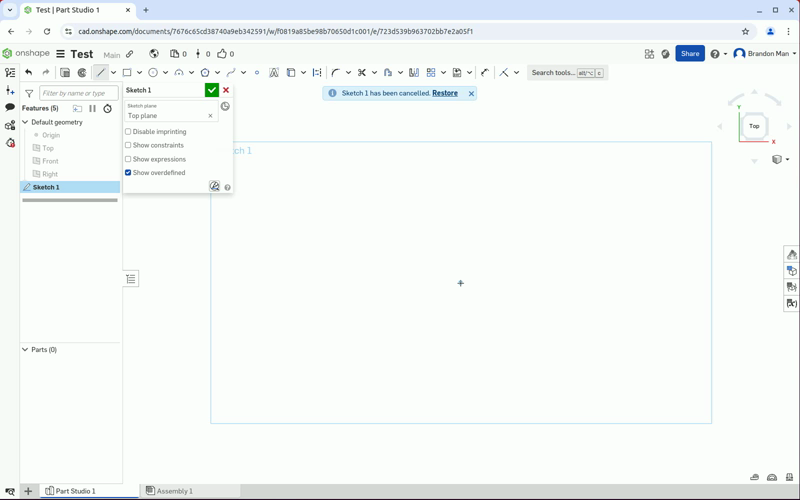
mouse_move(573, 282)
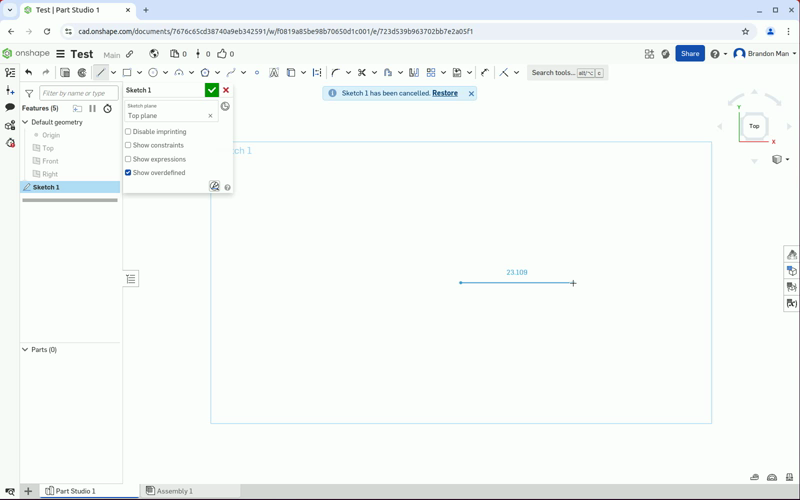
click(573, 282)
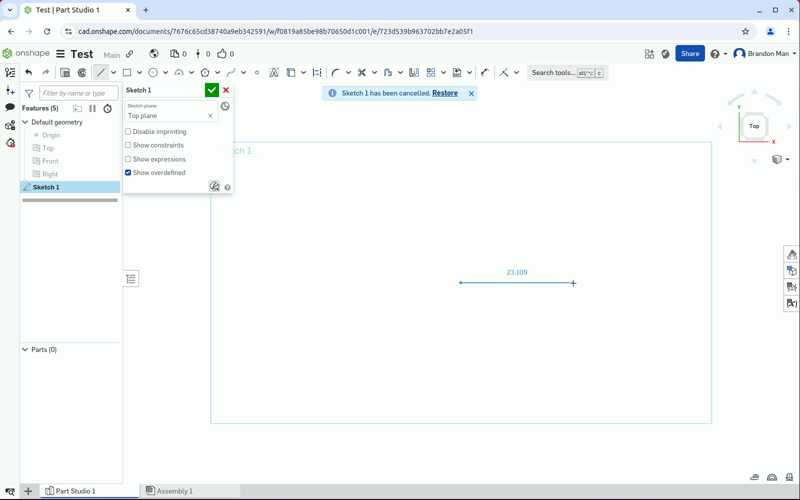
key_up(shift)
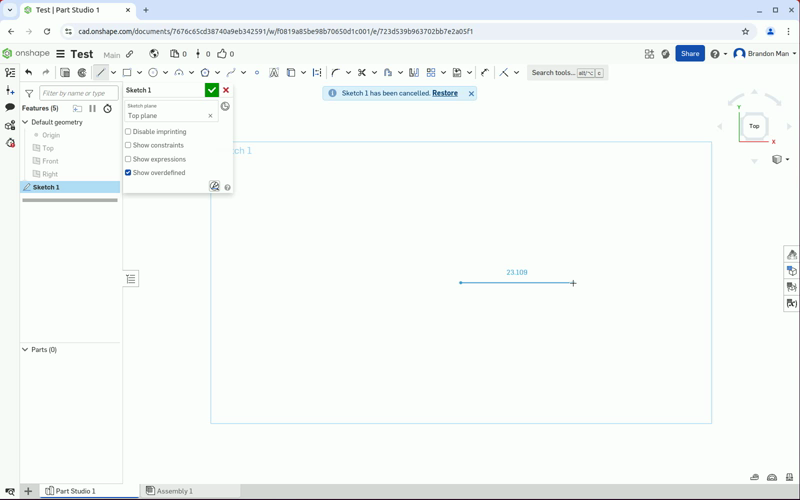
key_down(shift)
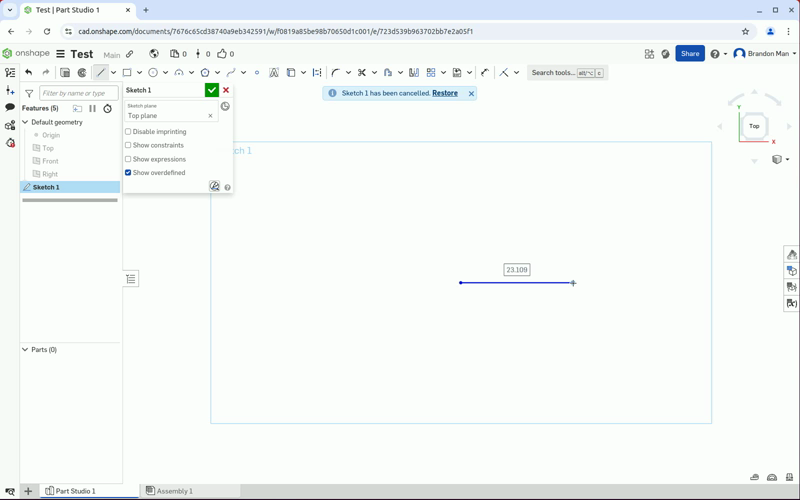
mouse_move(573, 182)
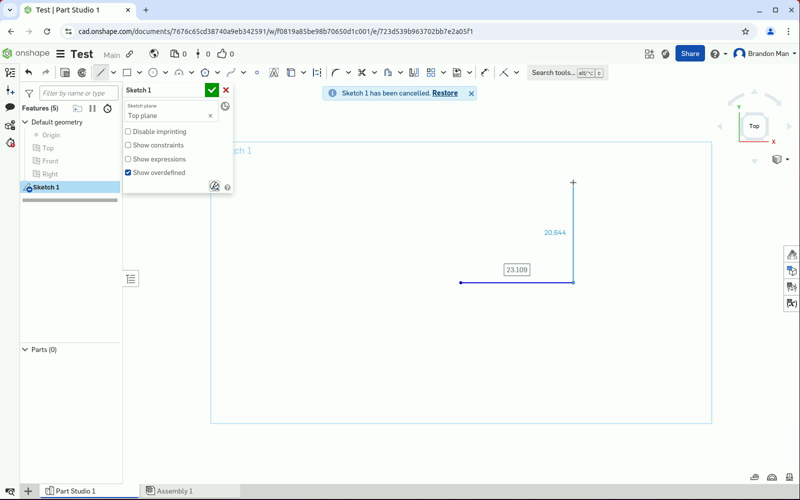
click(573, 182)
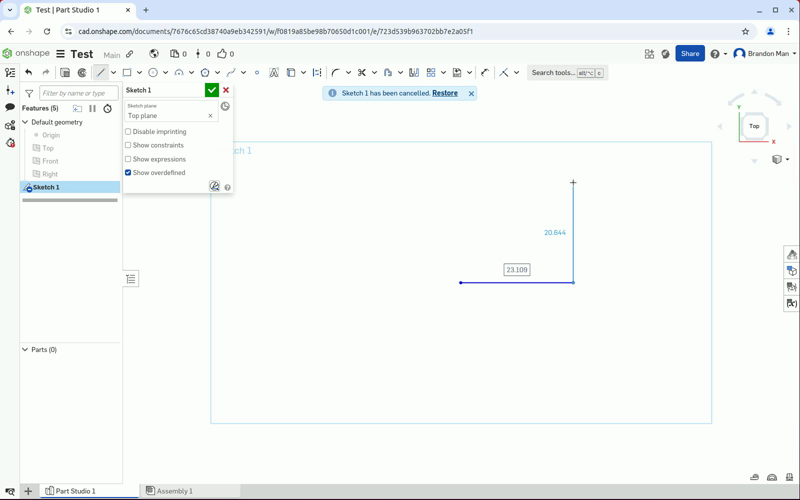
key_up(shift)
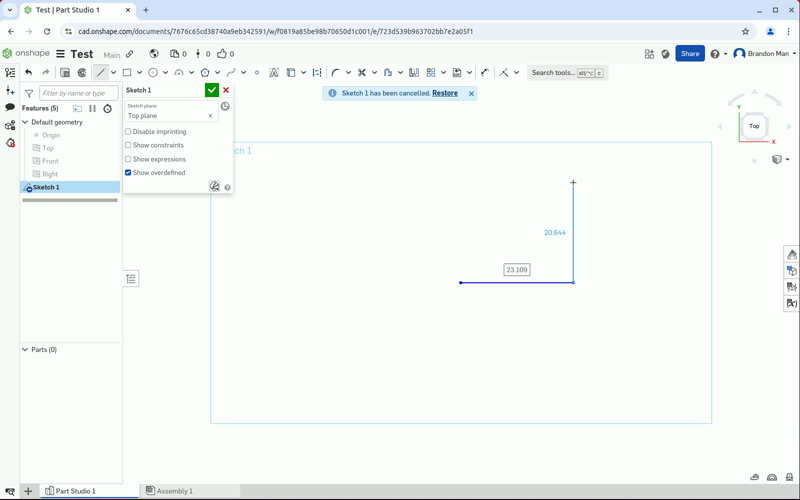
key_down(shift)
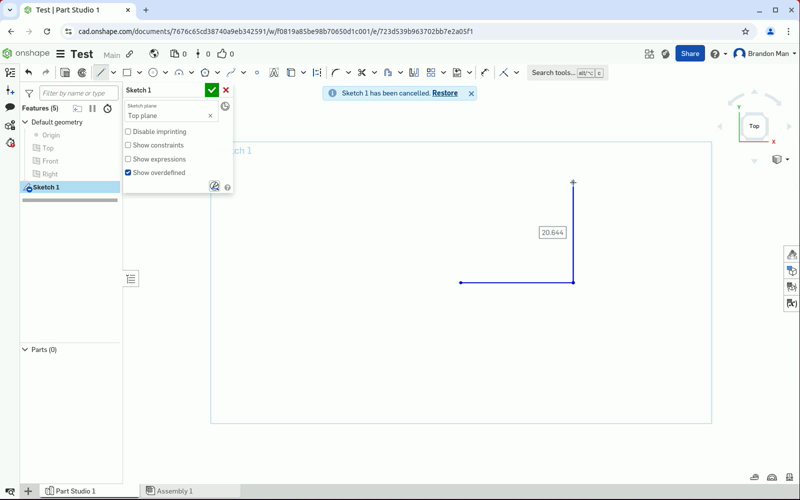
mouse_move(460, 182)
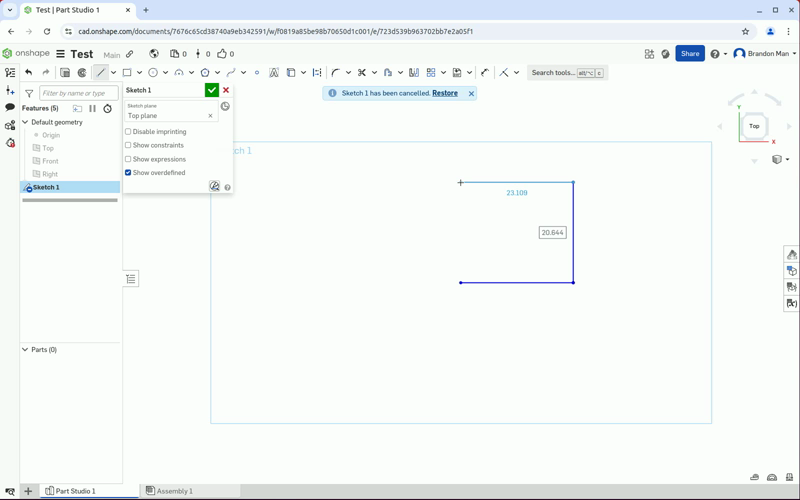
click(460, 182)
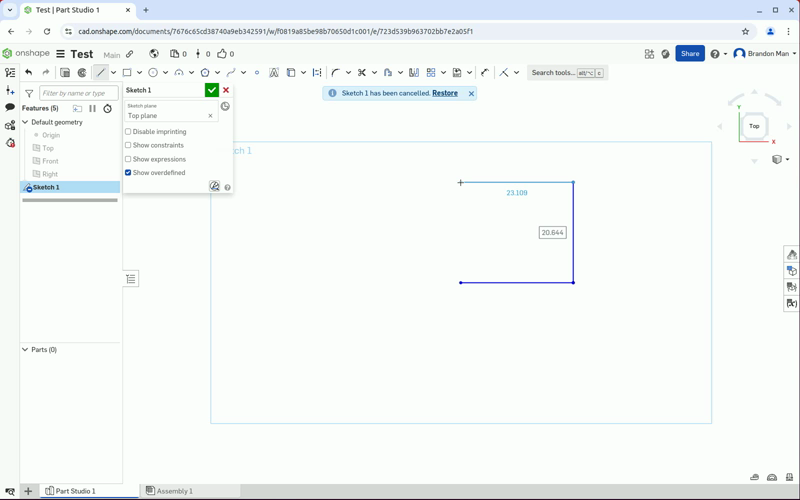
key_up(shift)
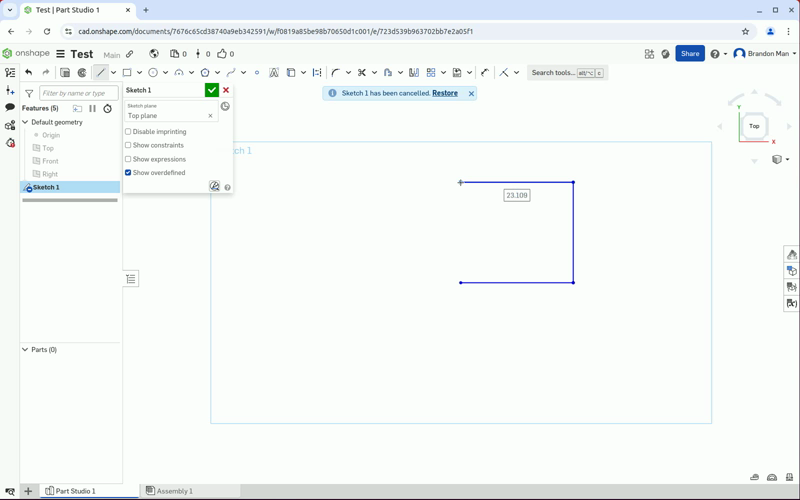
key_down(shift)
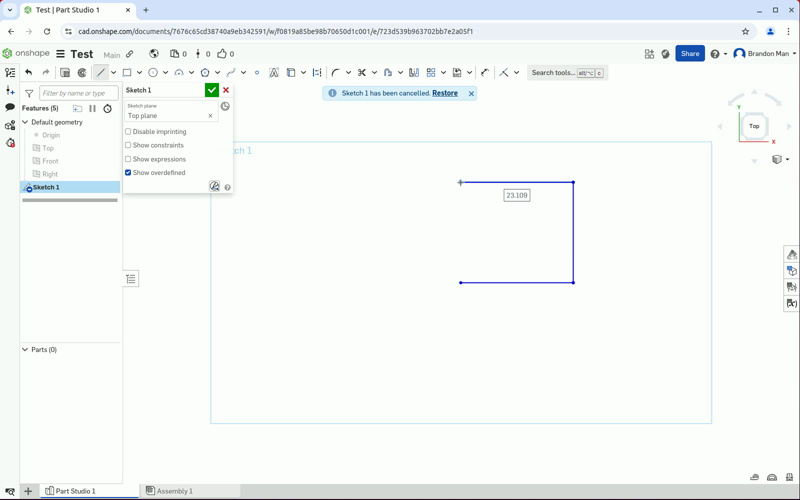
mouse_move(460, 282)
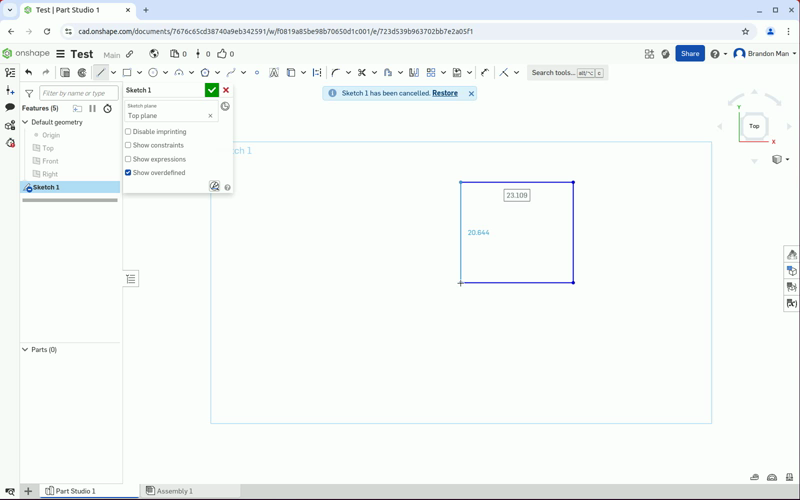
key_up(shift)
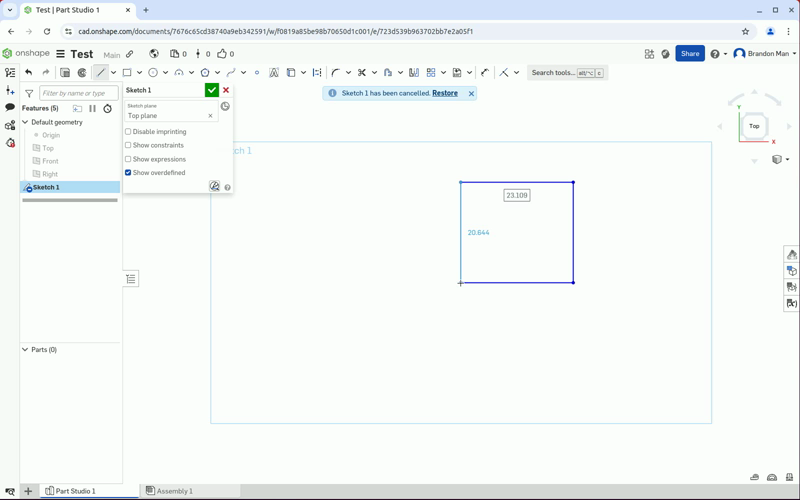
click(460, 282)
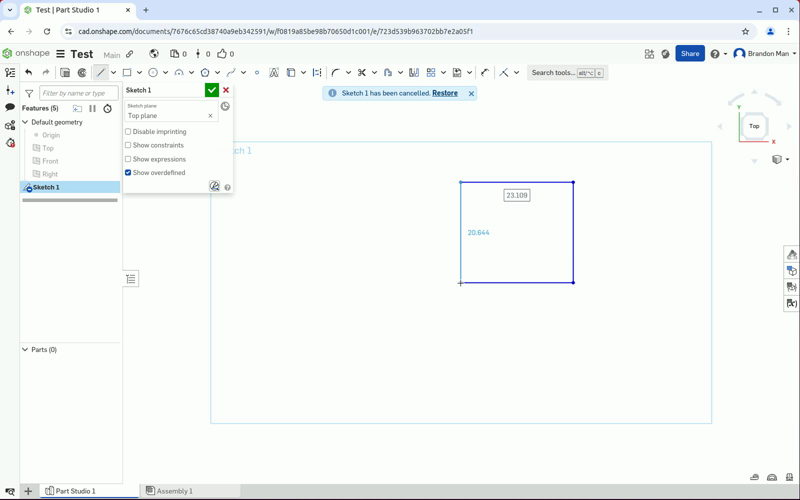
key(esc)
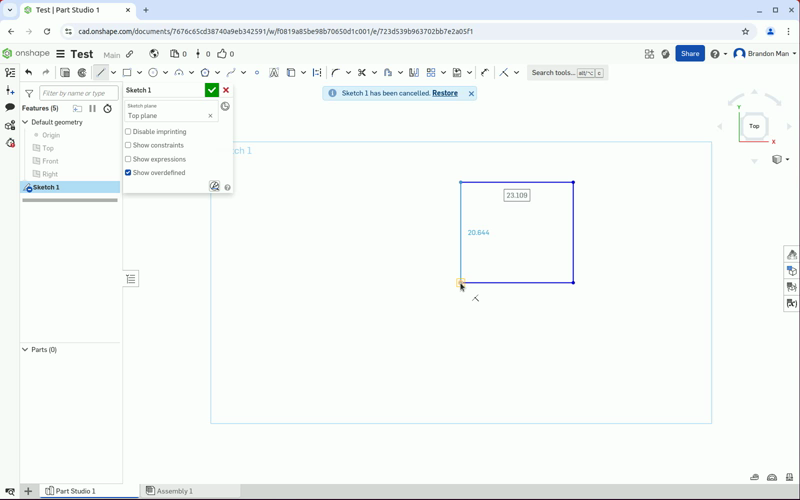
mouse_move(535, 228)
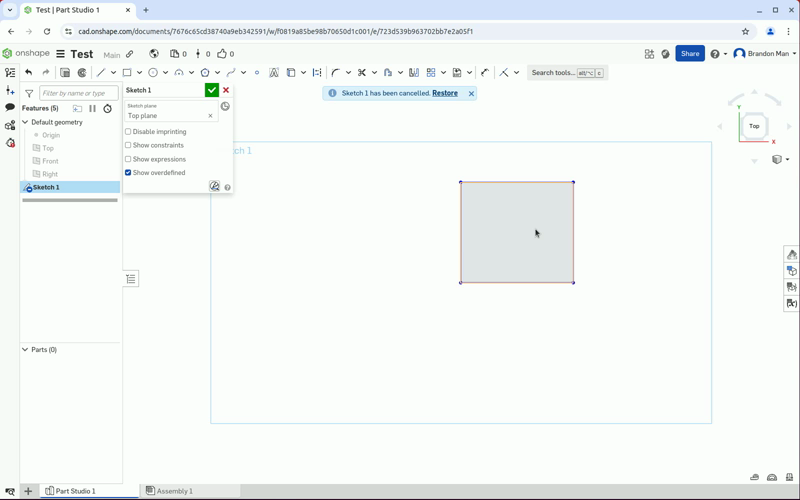
click(535, 228)
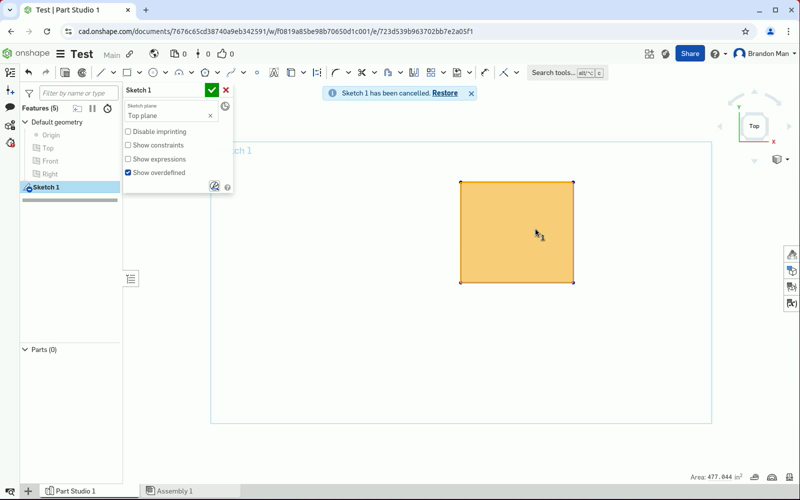
mouse_move(73, 352)
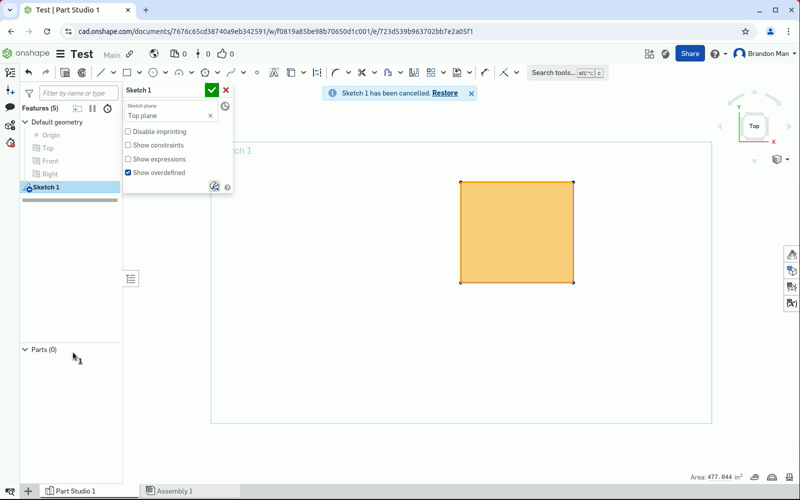
key(shift+y)
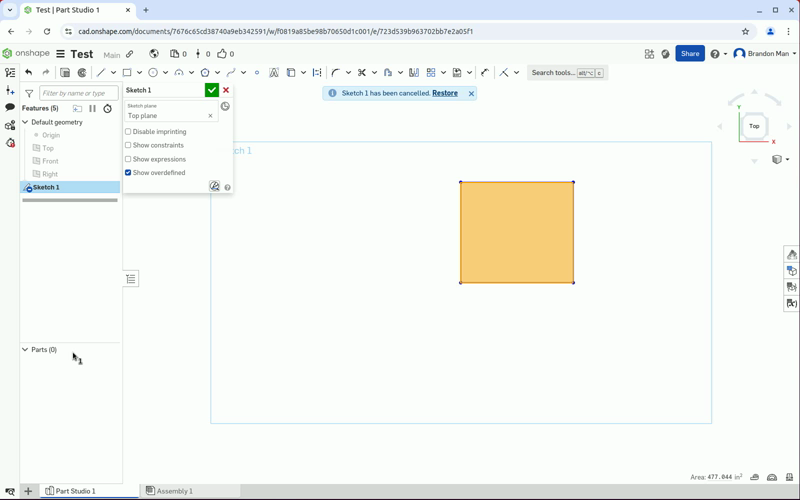
key(shift+e)
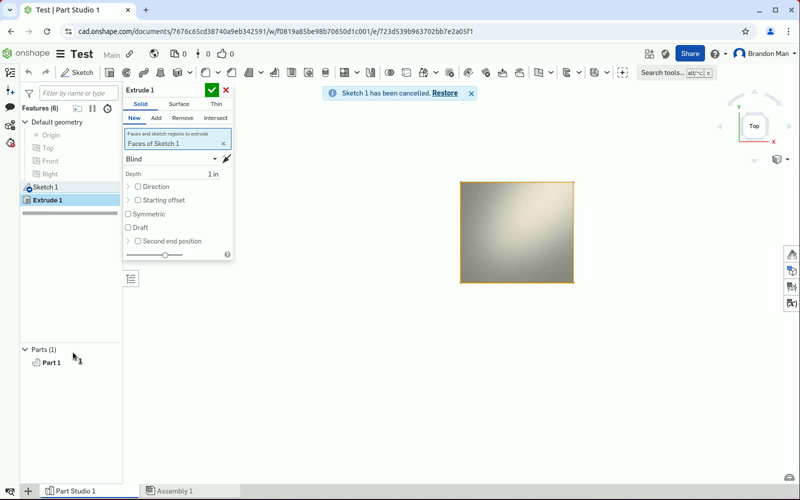
mouse_move(143, 106)
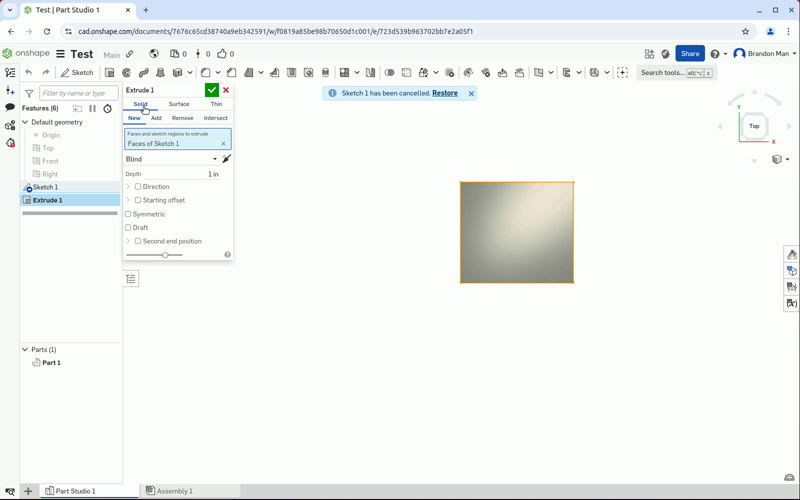
click(143, 106)
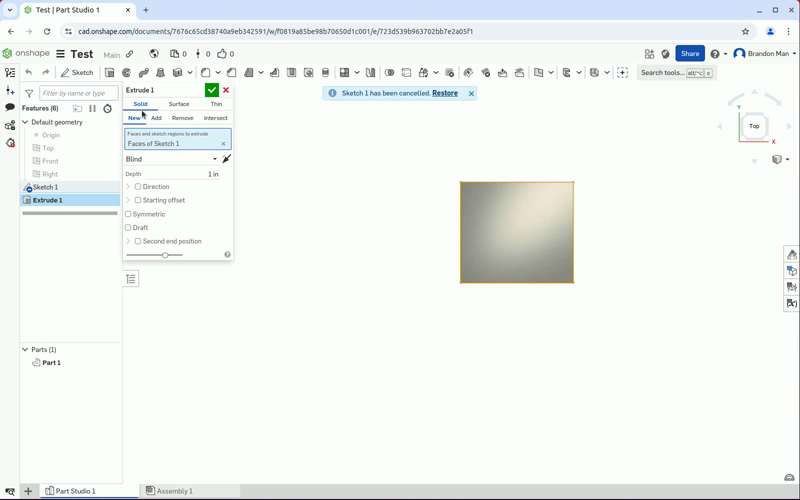
mouse_move(137, 120)
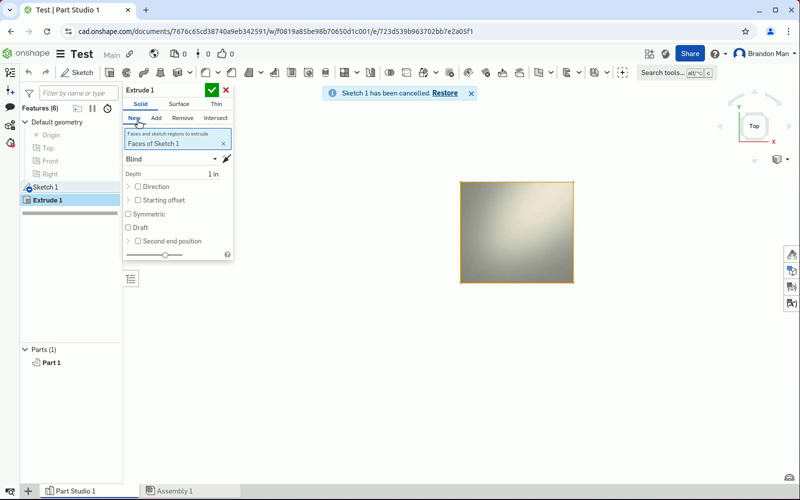
click(137, 120)
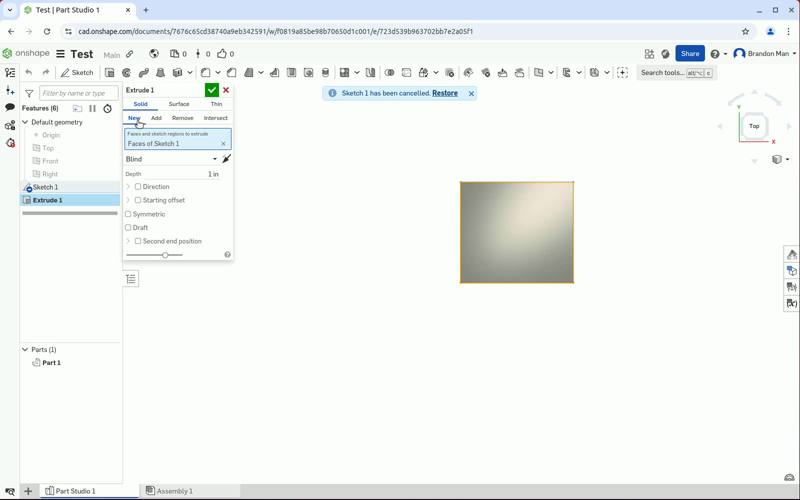
key(tab, 4)
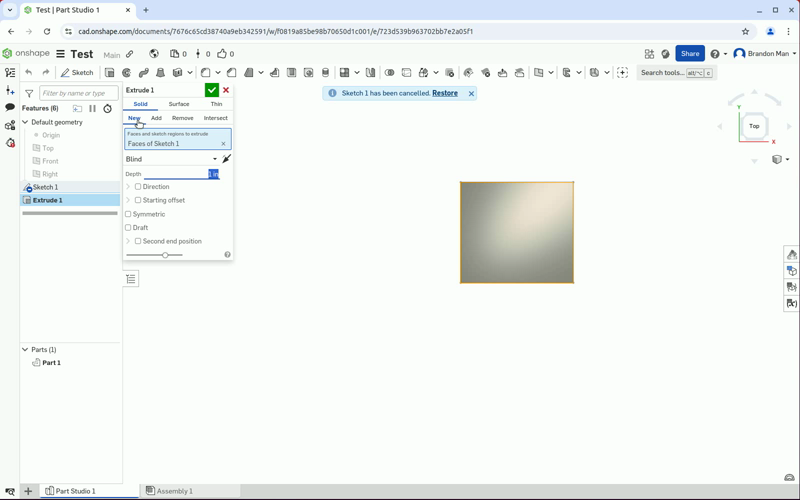
text(3.37)
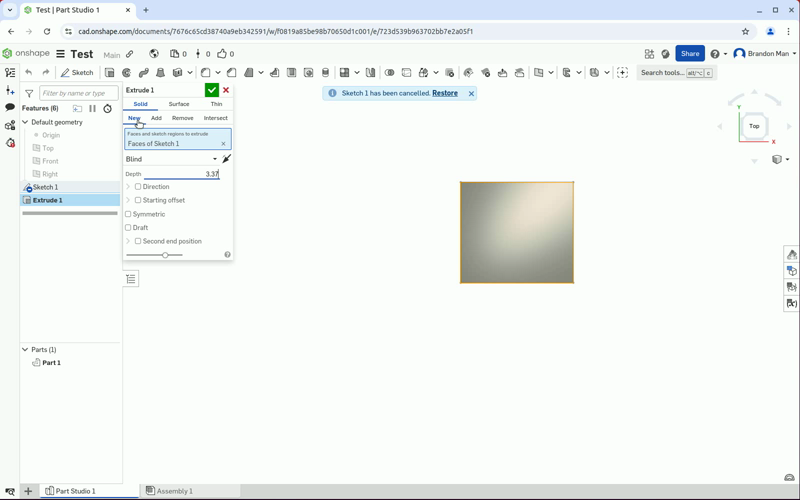
key(enter)
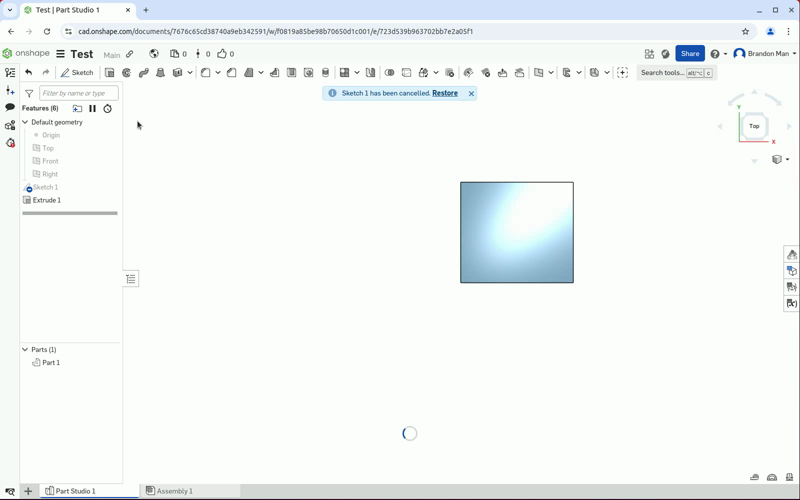
key(shift+h)
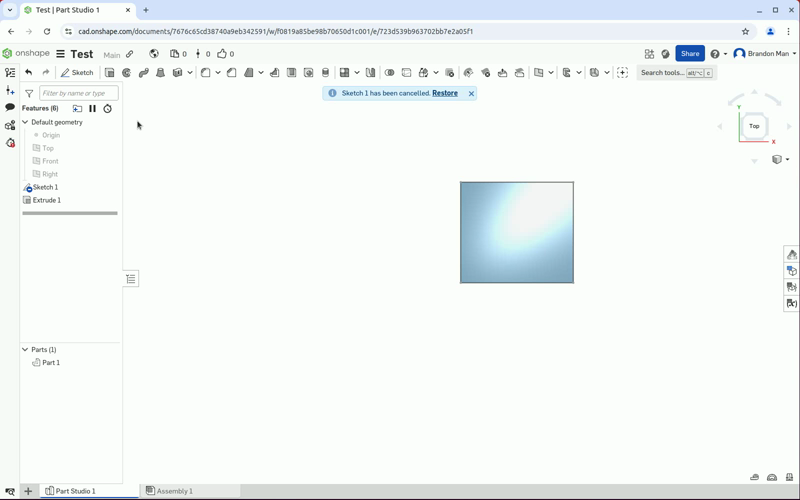
key(shift+h)
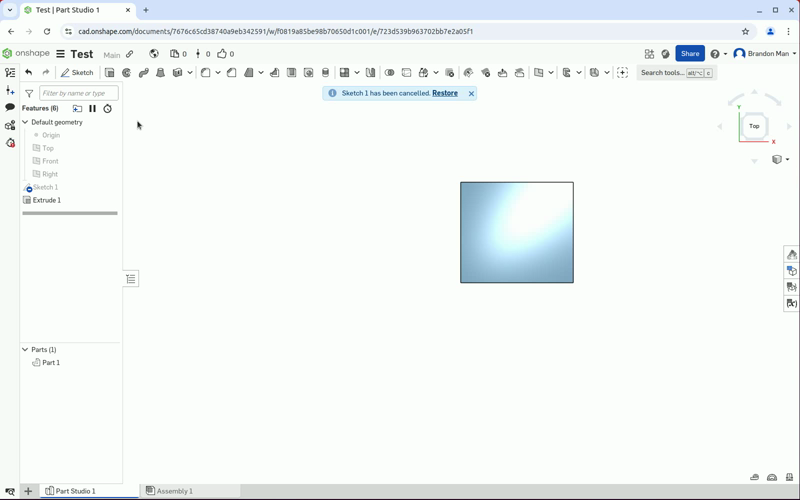
mouse_move(73, 189)
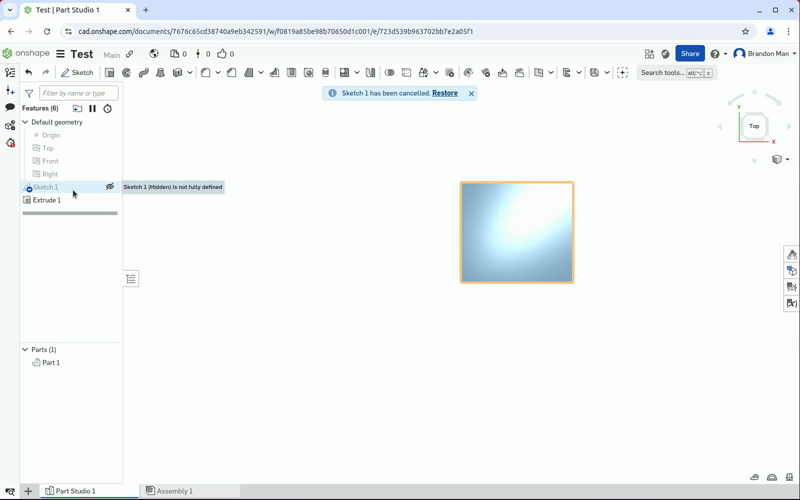
click(73, 189)
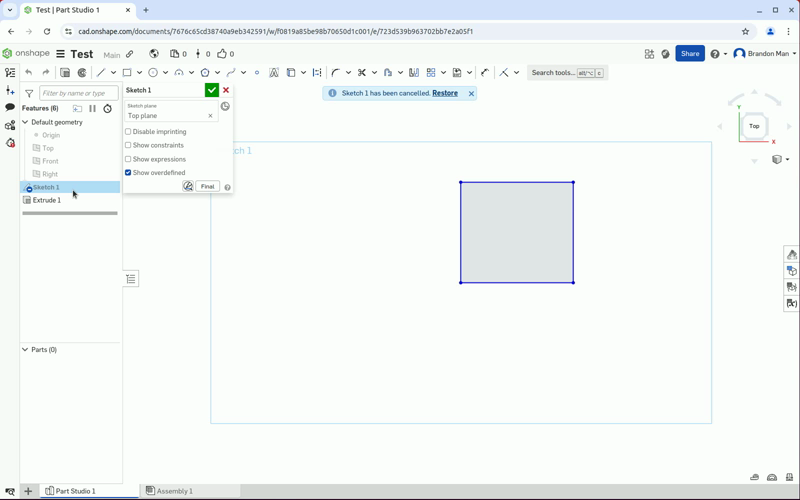
mouse_move(229, 92)
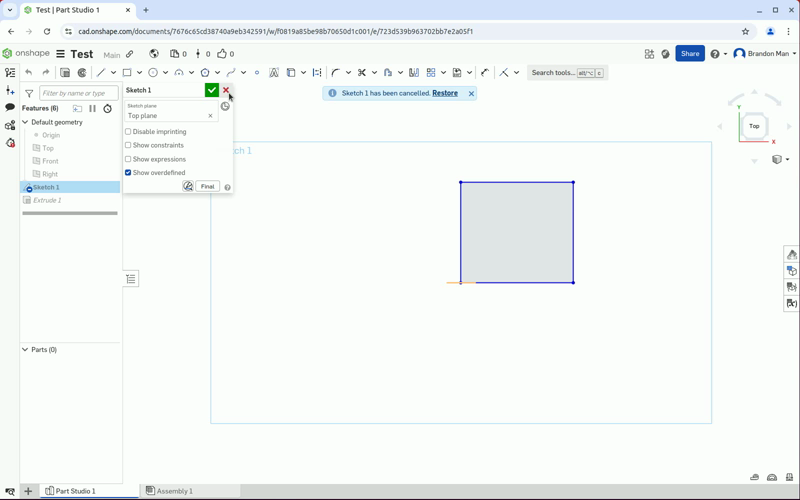
click(229, 92)
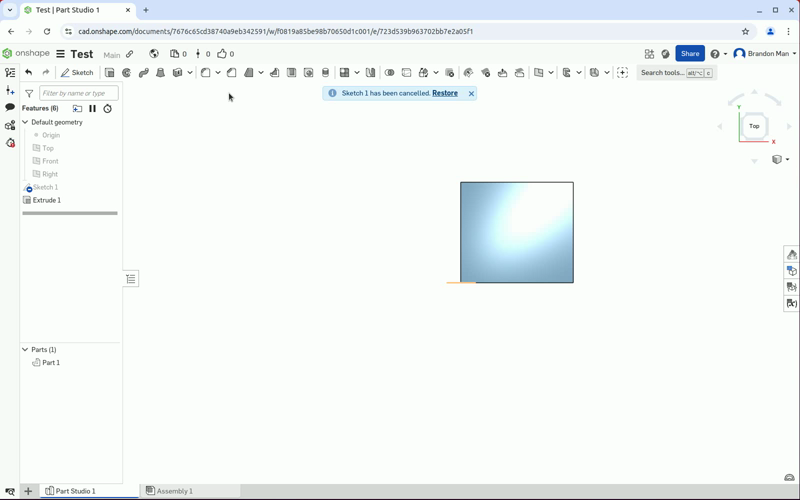
mouse_move(541, 75)
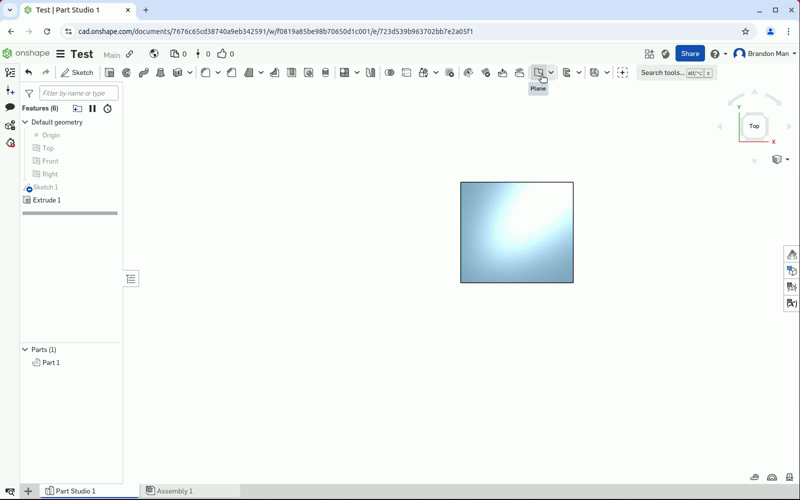
click(541, 75)
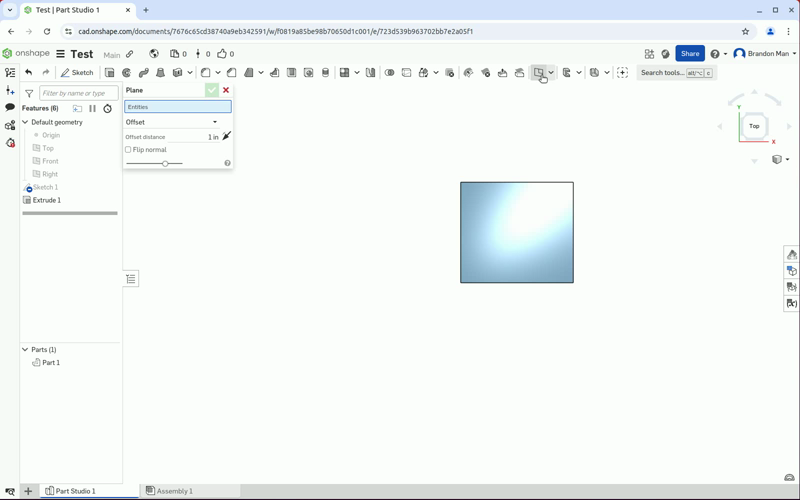
mouse_move(73, 150)
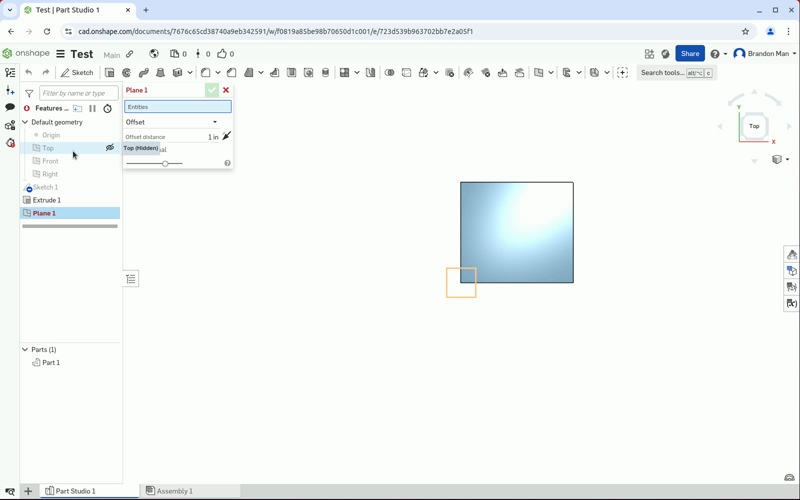
click(73, 150)
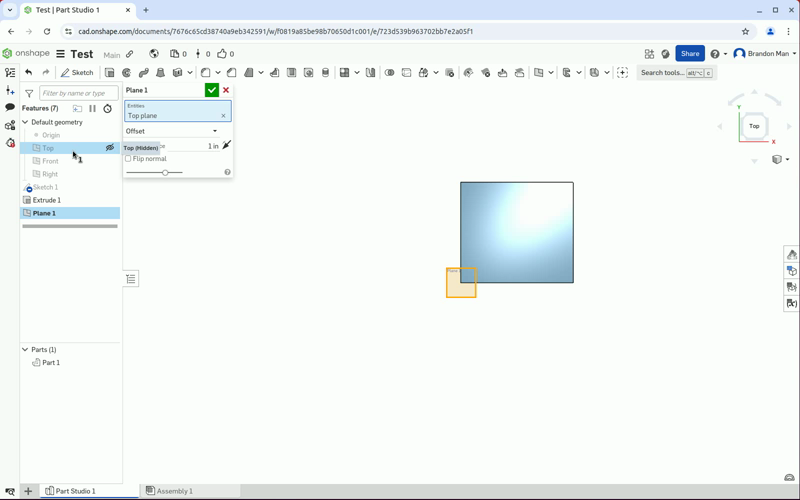
key(tab, 2)
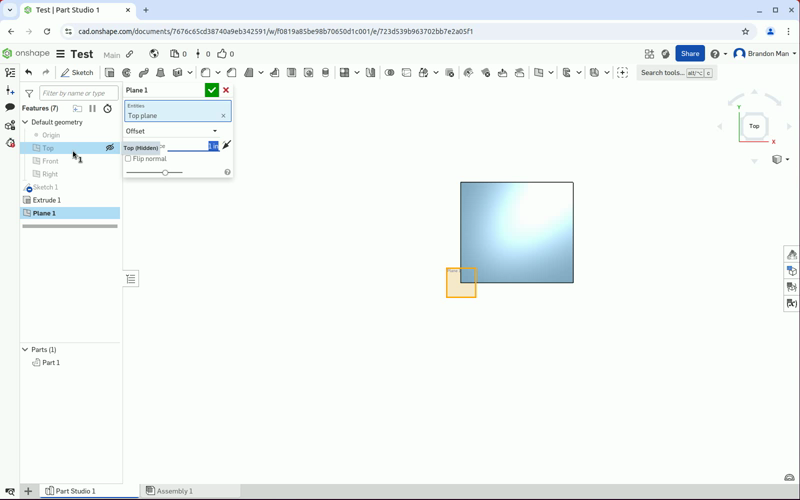
text(3.358)
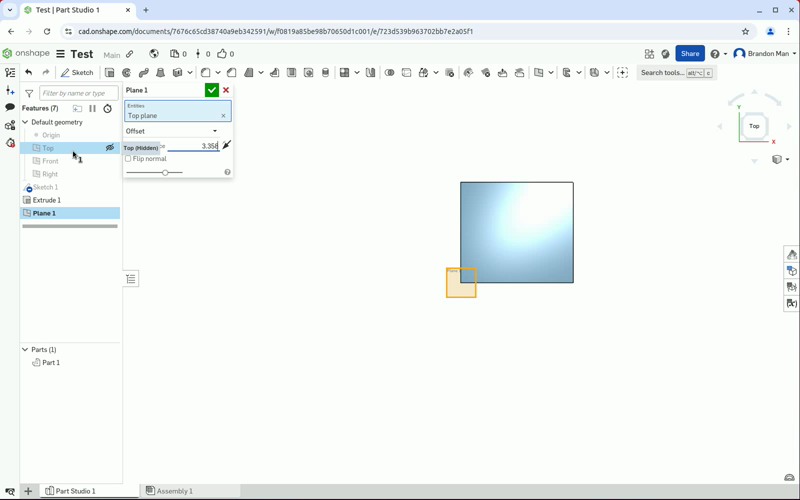
key(enter, 2)
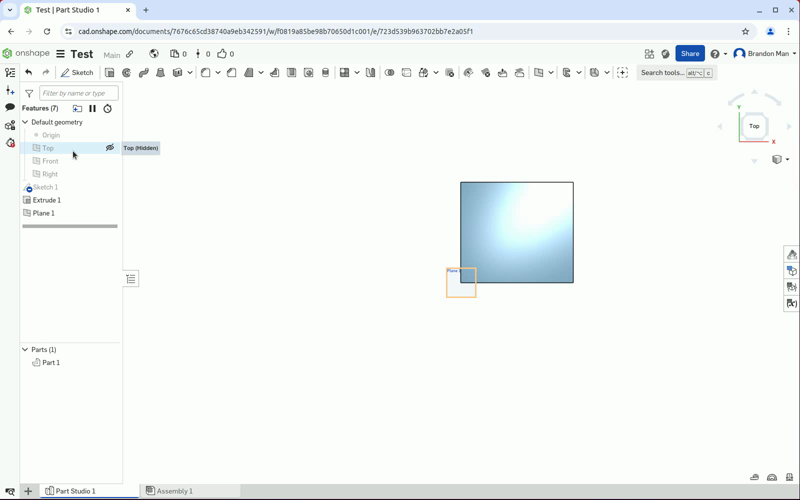
key(shift+s)
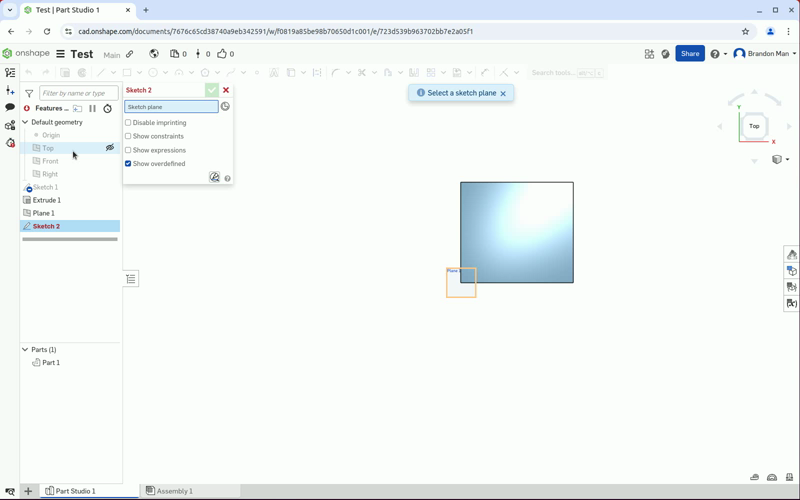
mouse_move(73, 215)
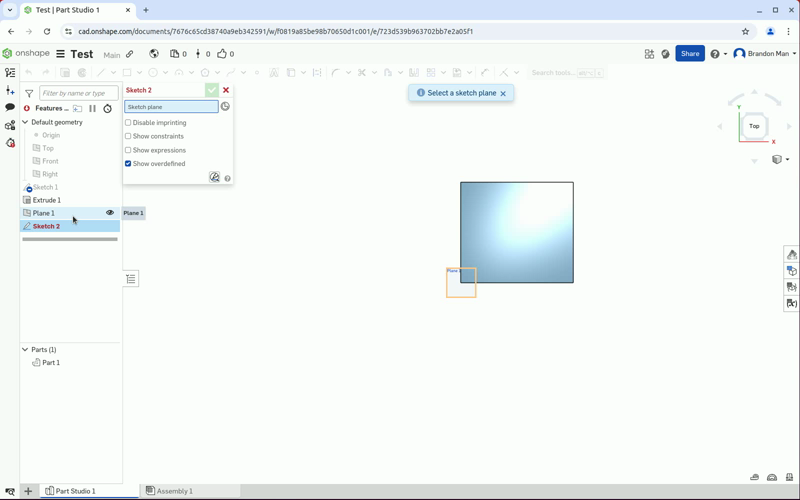
click(73, 215)
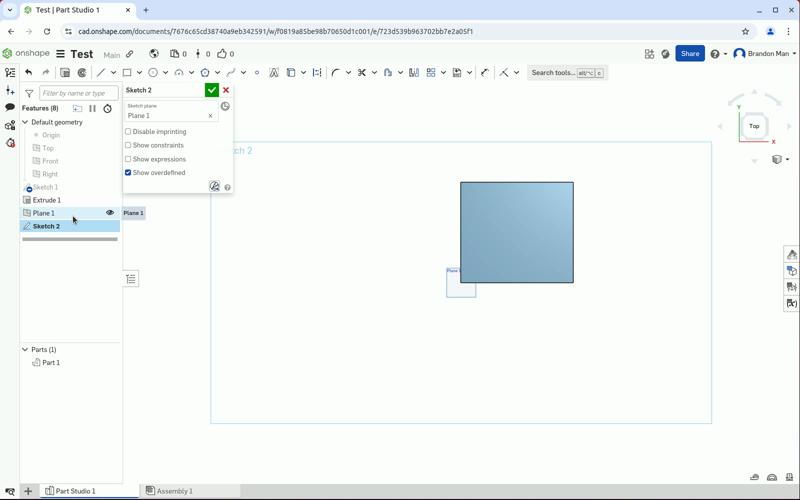
mouse_move(73, 352)
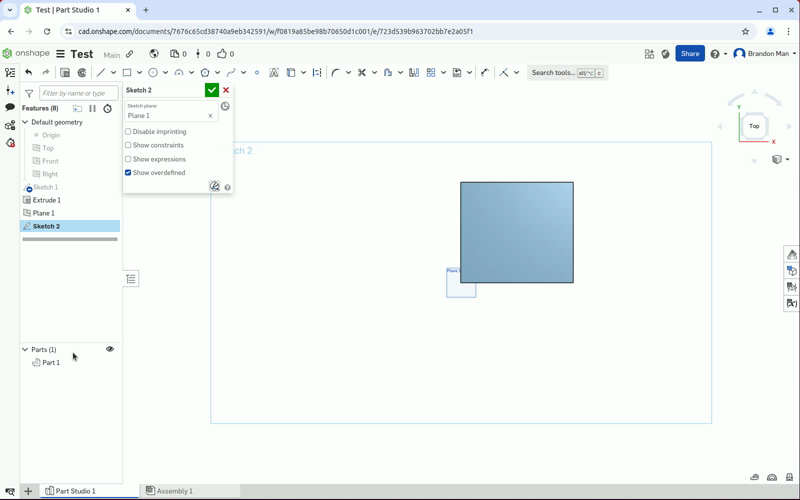
key(y)
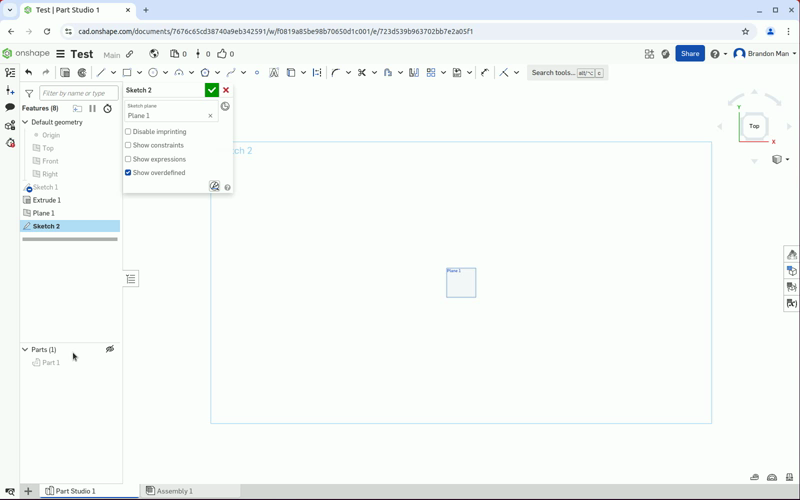
key(l)
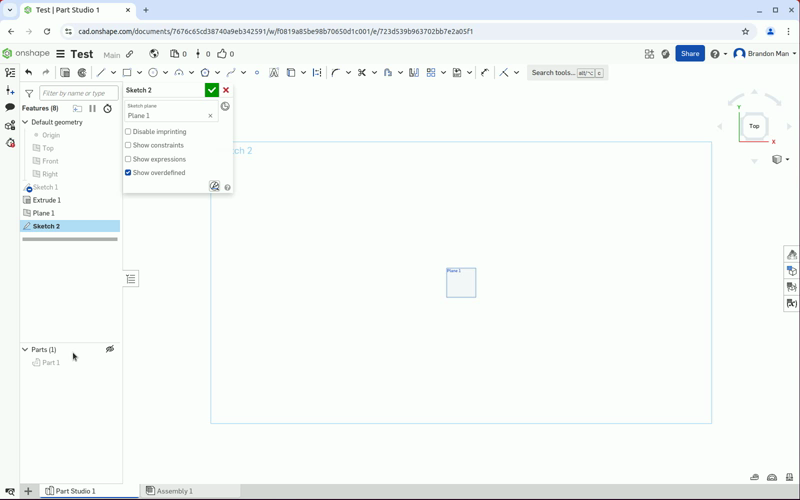
key_down(shift)
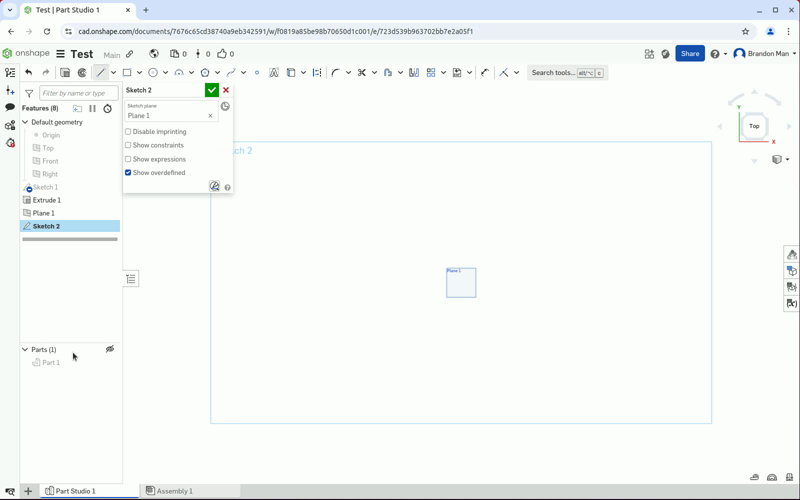
mouse_move(549, 282)
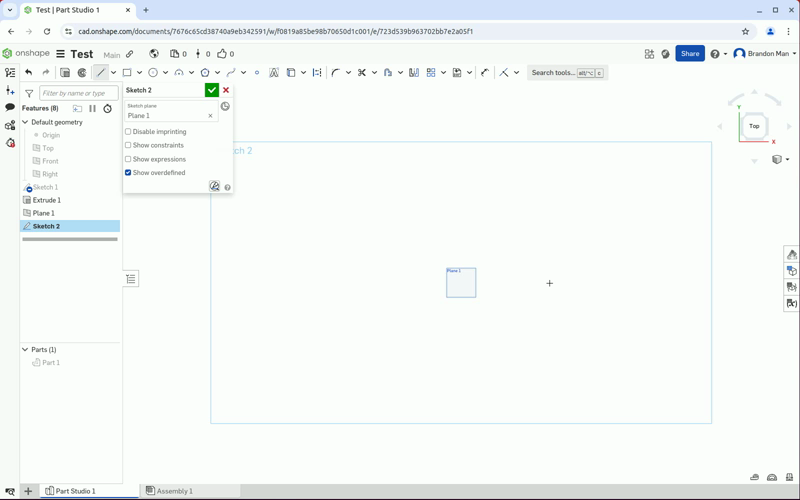
click(549, 282)
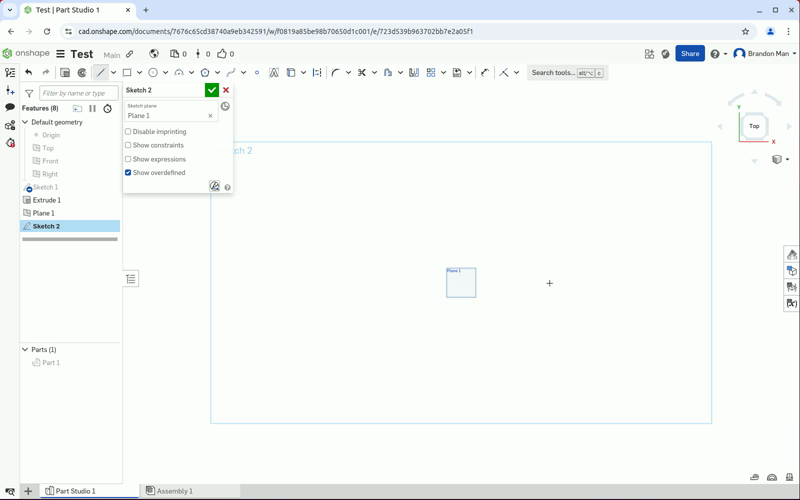
key_up(shift)
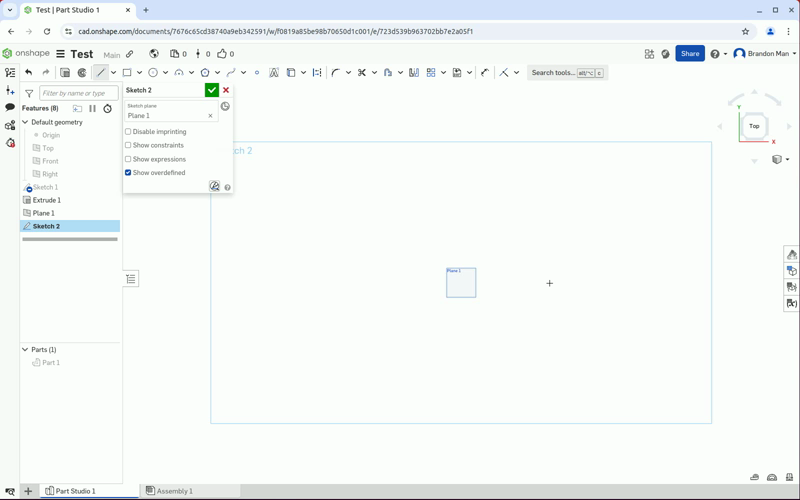
key_down(shift)
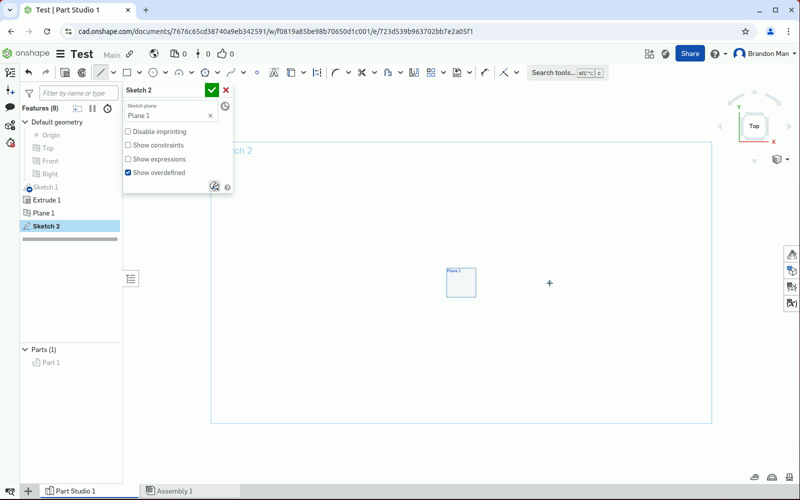
mouse_move(579, 282)
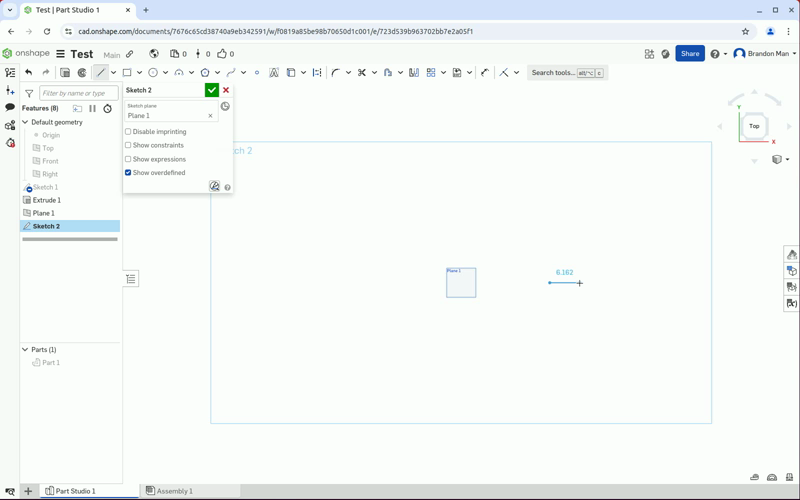
mouse_move(573, 282)
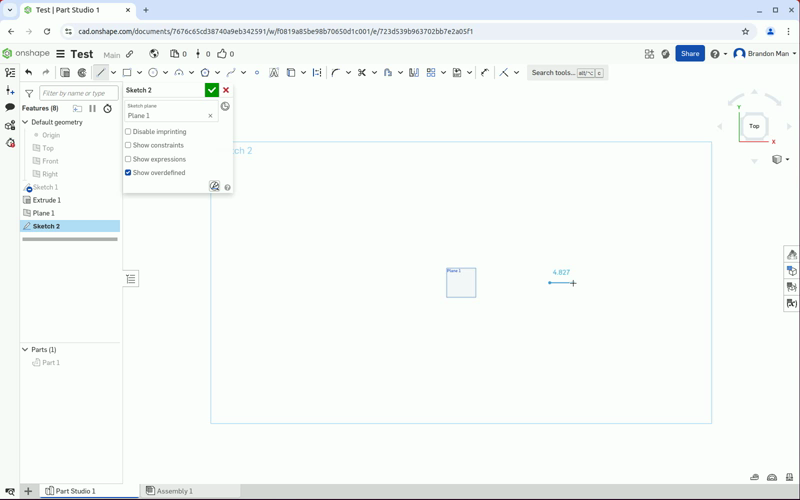
click(573, 282)
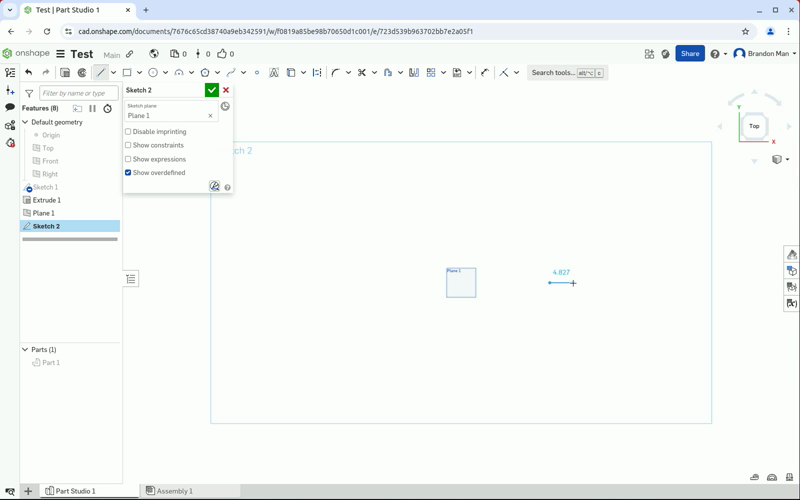
key_up(shift)
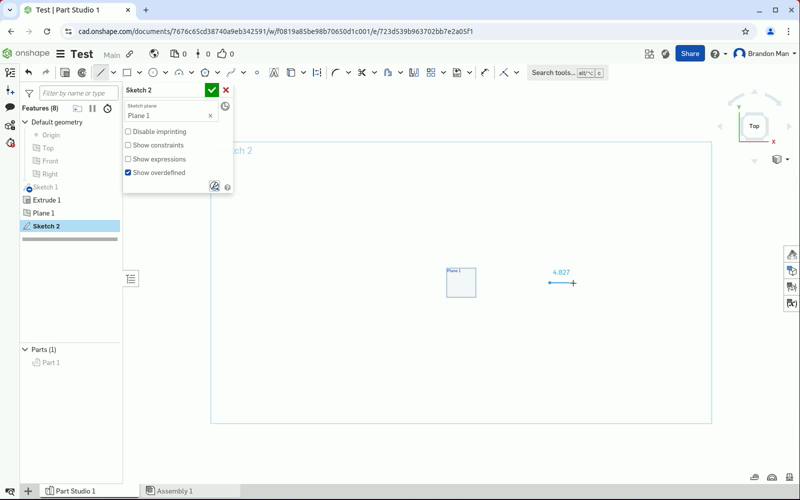
key_down(shift)
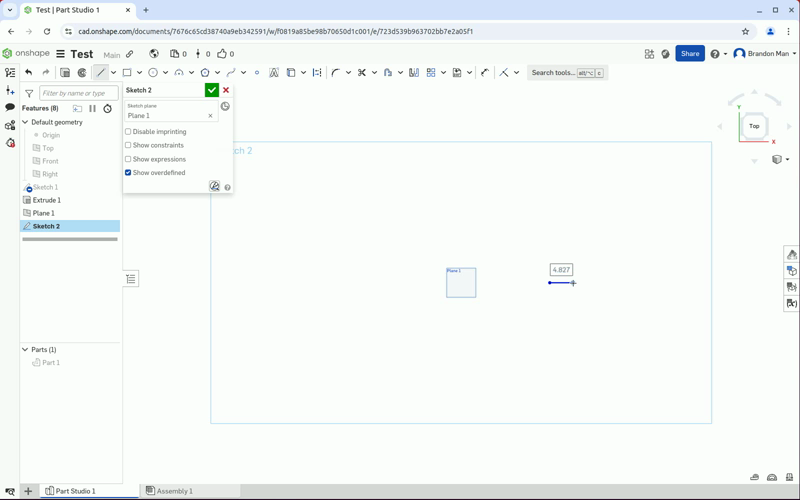
mouse_move(573, 182)
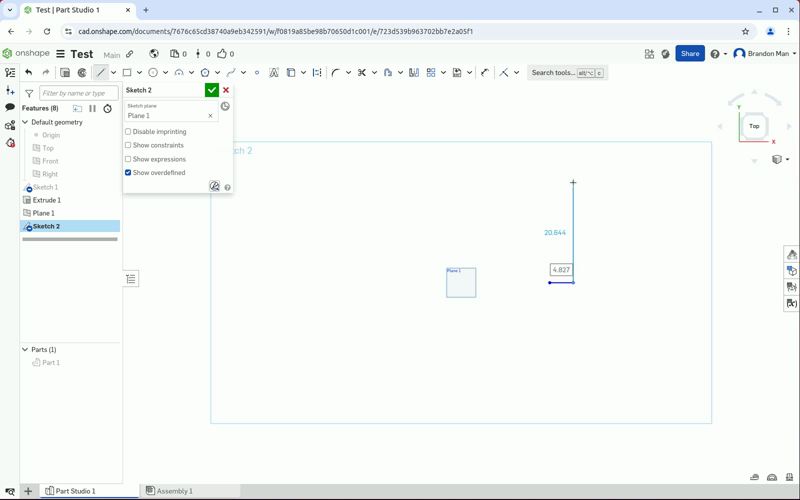
click(573, 182)
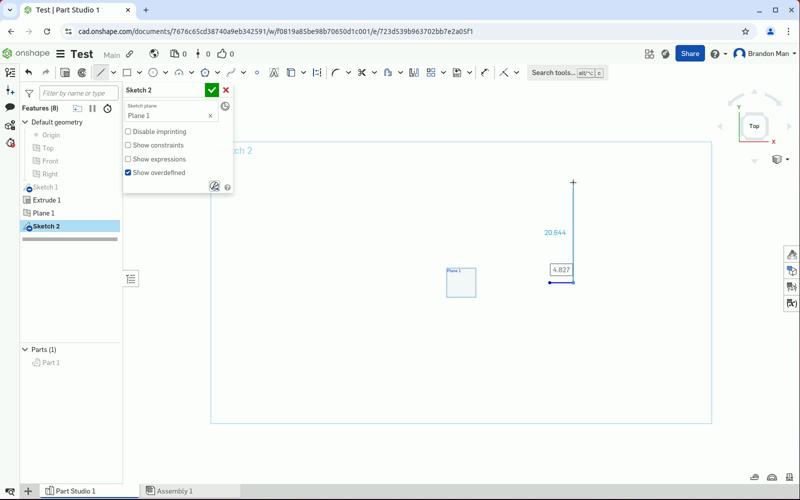
key_up(shift)
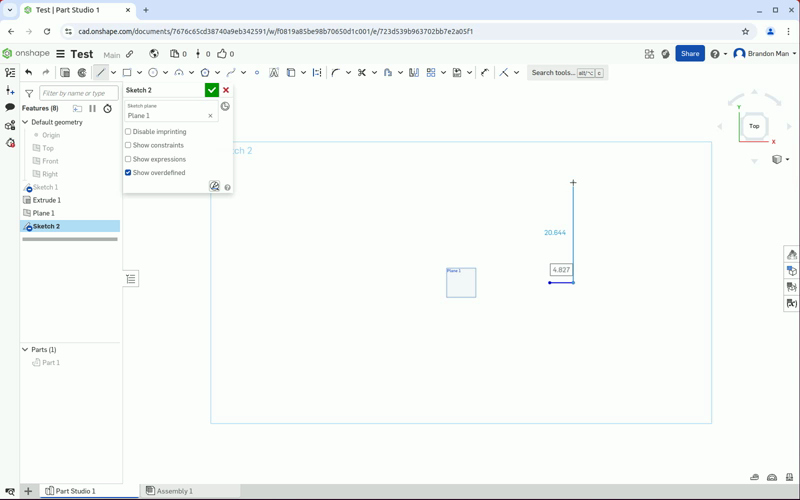
key_down(shift)
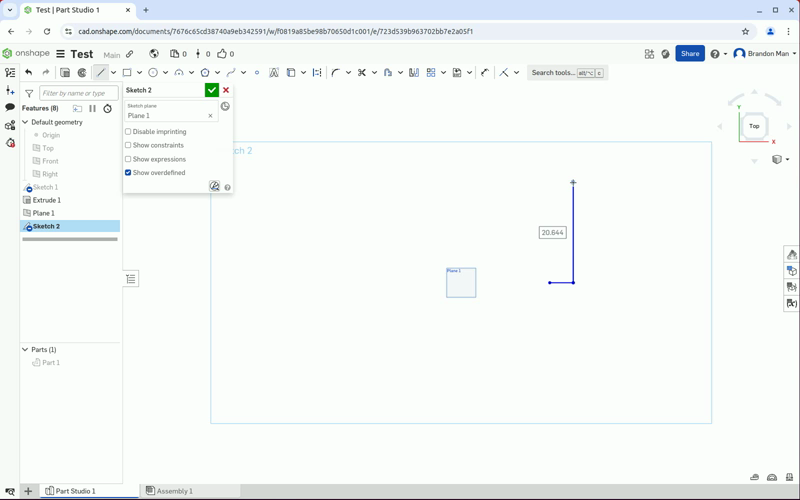
mouse_move(589, 182)
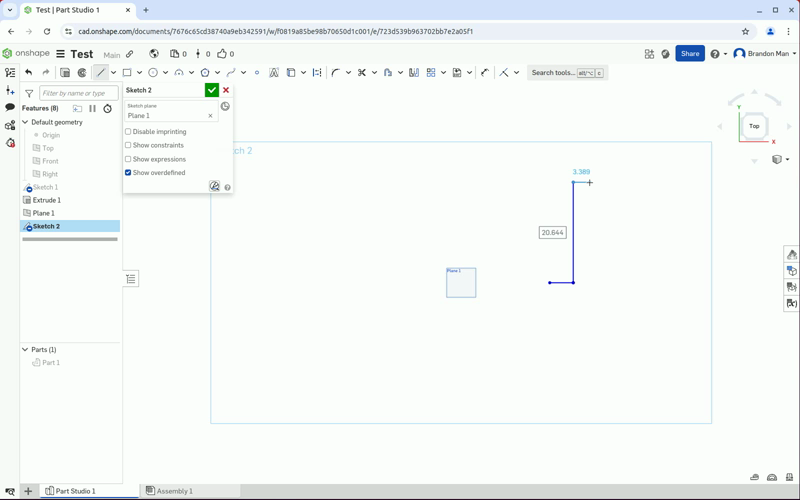
mouse_move(549, 182)
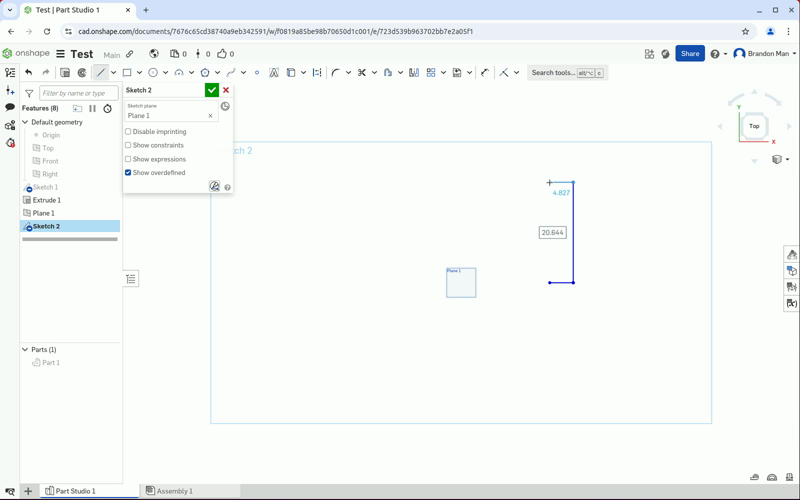
click(549, 182)
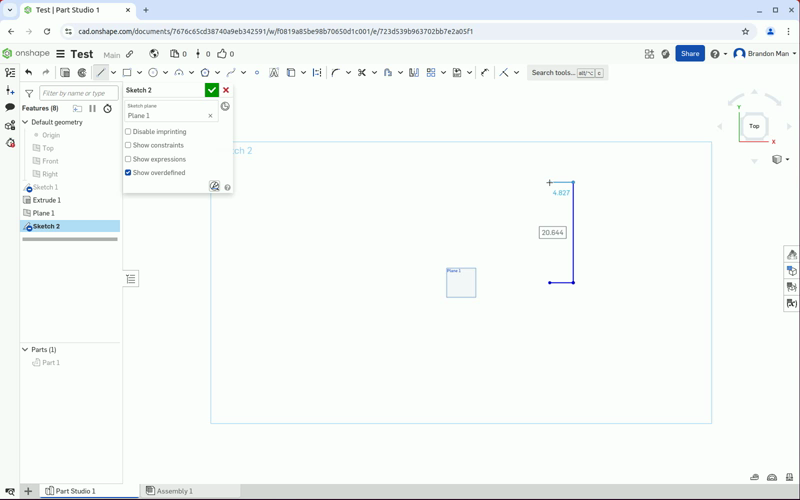
key_up(shift)
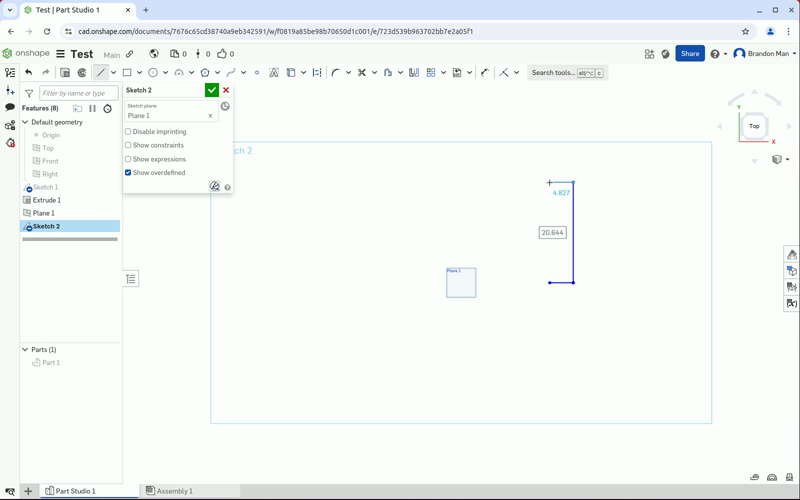
key_down(shift)
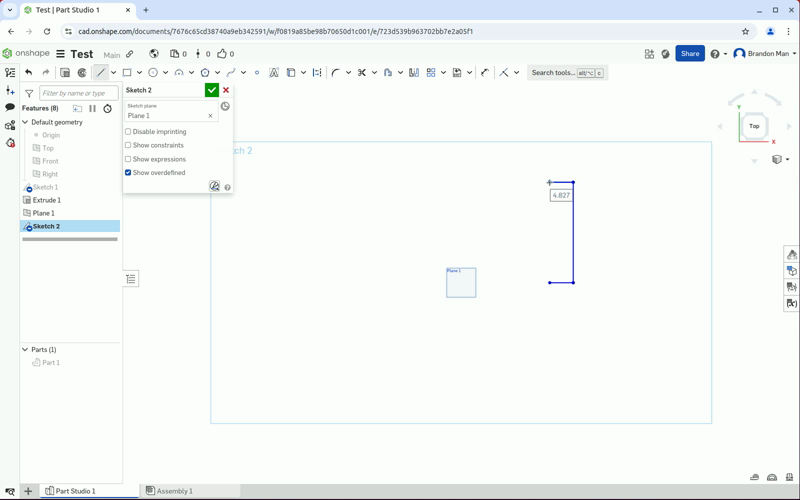
mouse_move(549, 282)
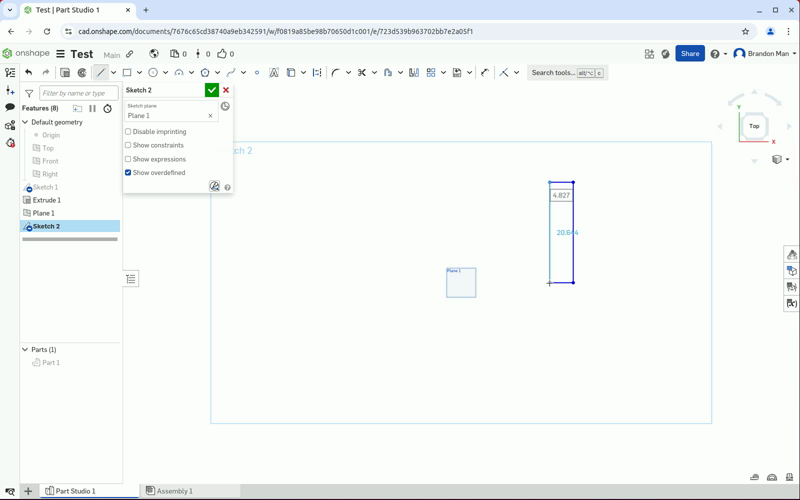
key_up(shift)
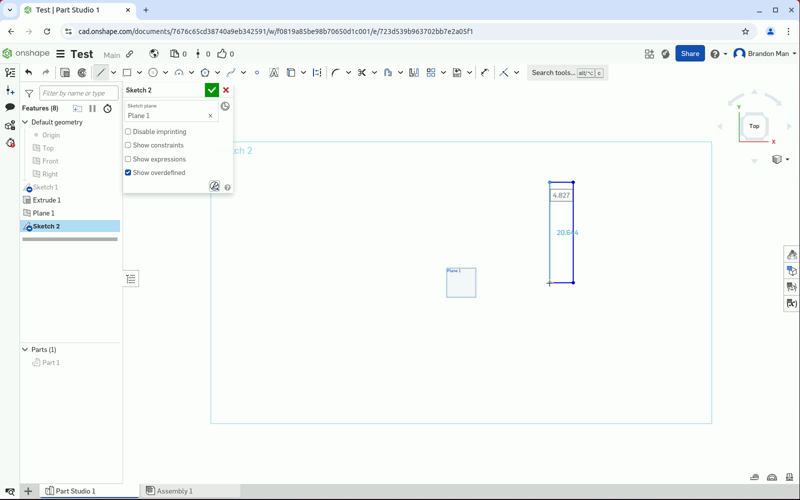
click(549, 282)
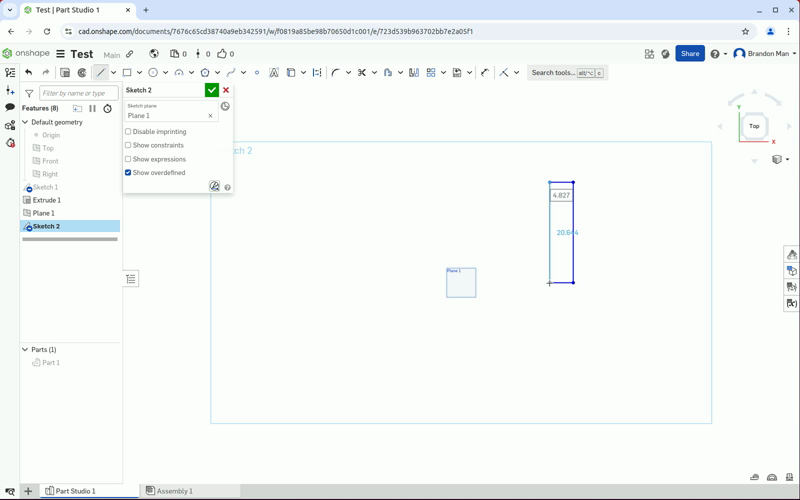
key(esc)
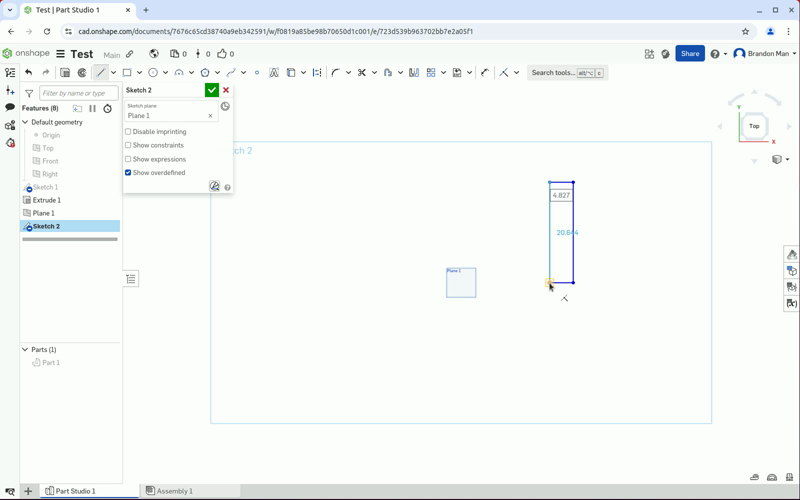
mouse_move(563, 191)
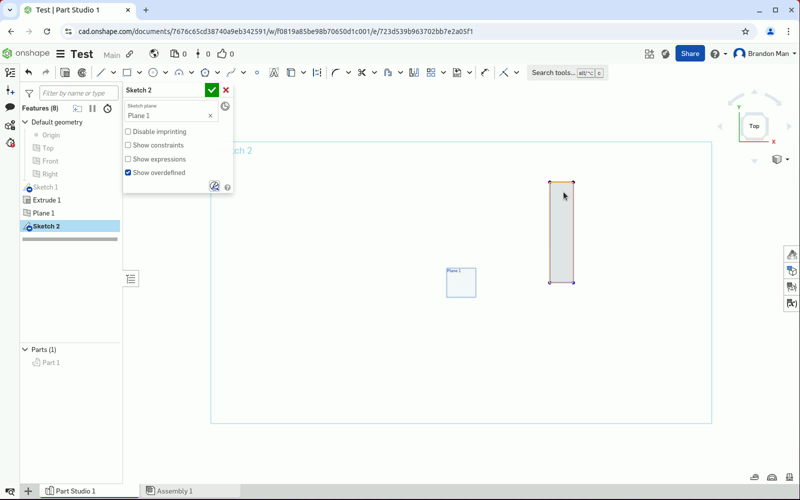
click(563, 191)
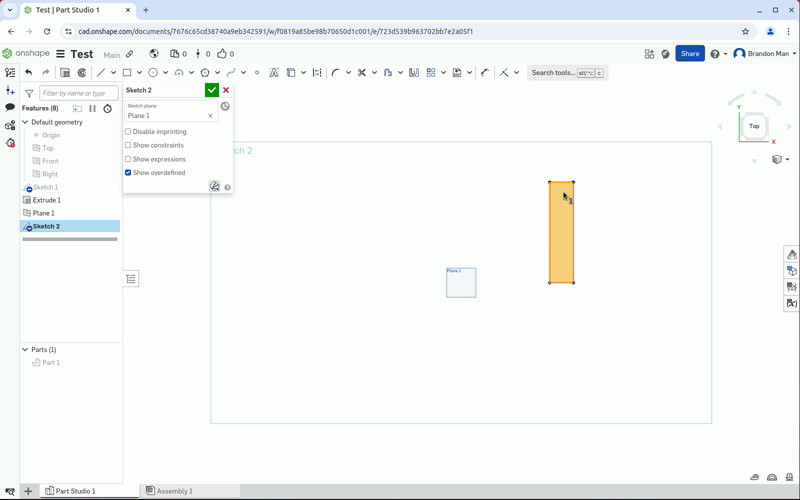
mouse_move(73, 352)
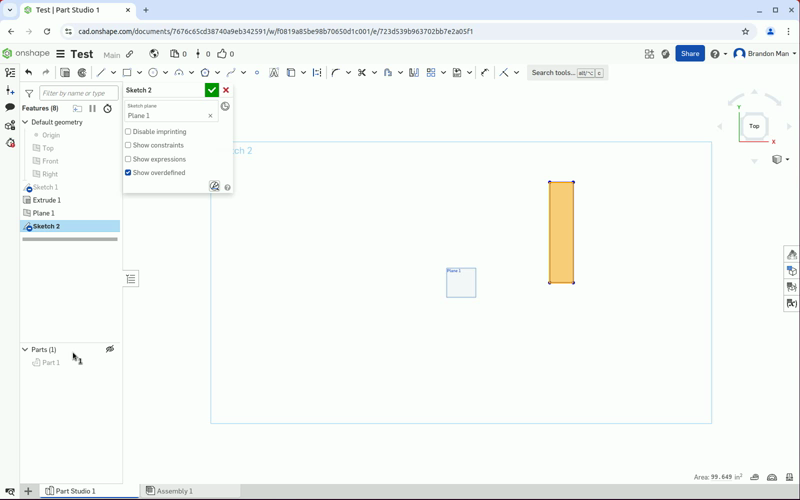
key(shift+y)
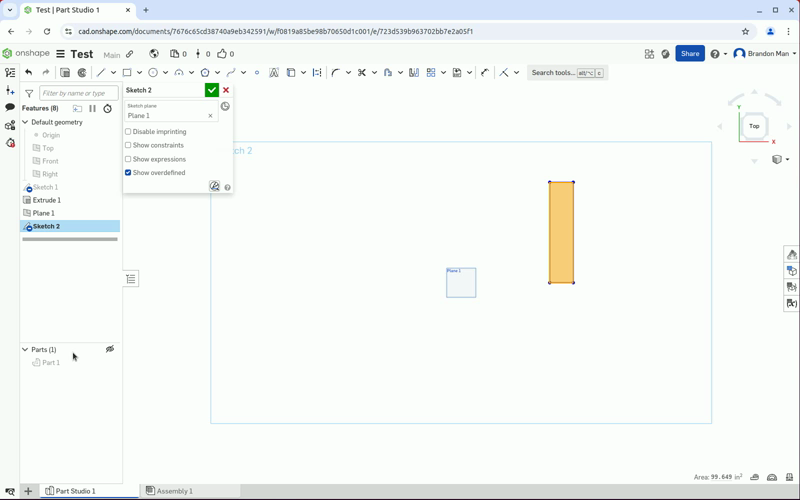
key(shift+e)
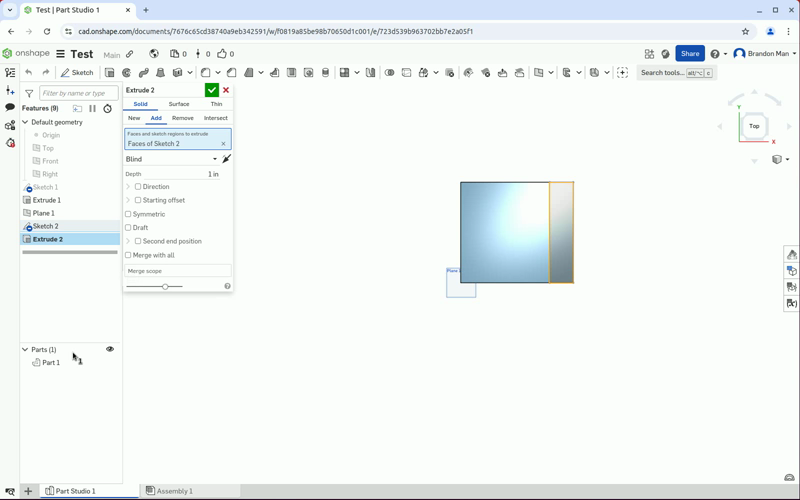
mouse_move(143, 106)
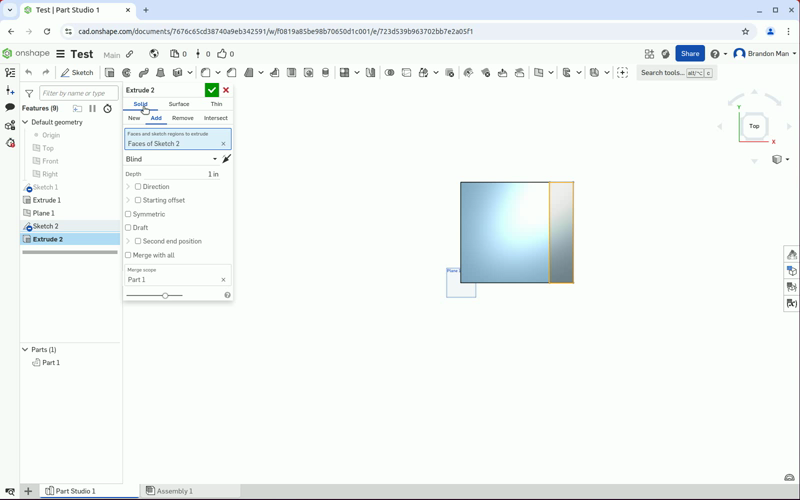
click(143, 106)
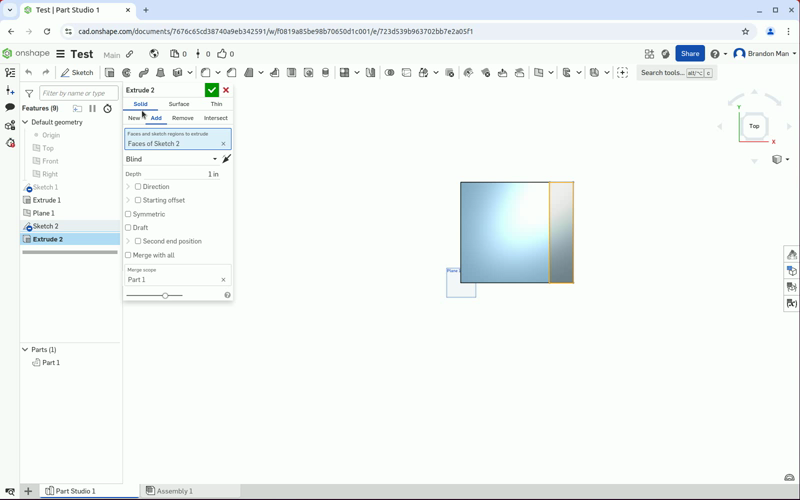
mouse_move(137, 120)
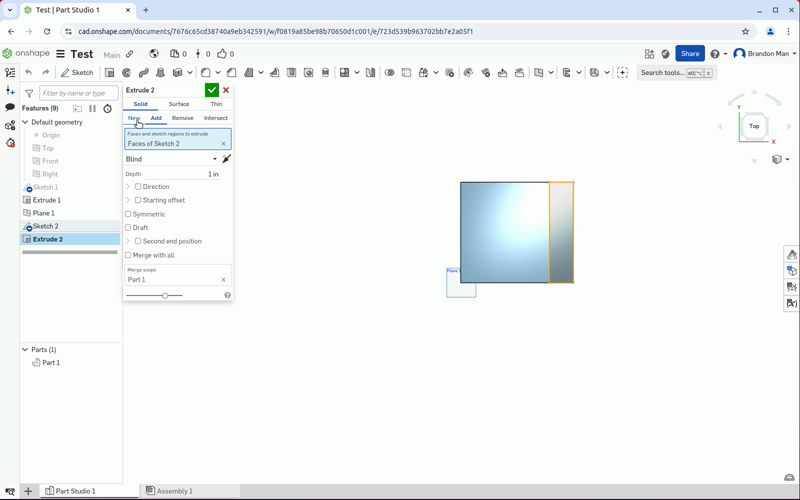
click(137, 120)
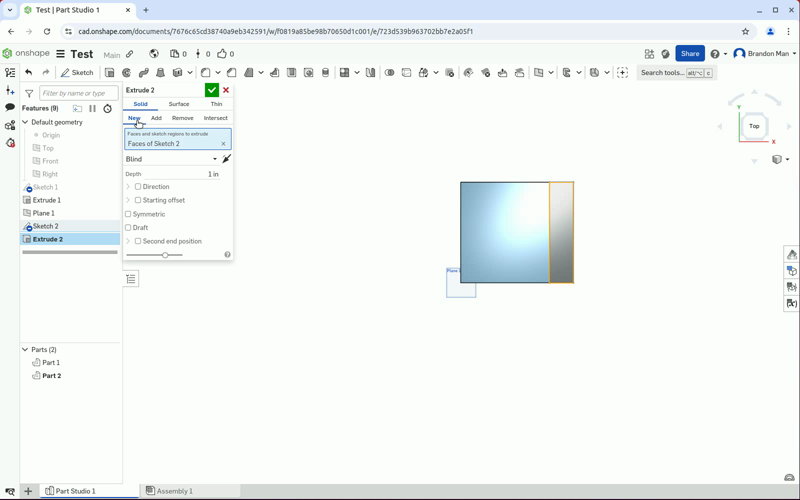
key(tab, 4)
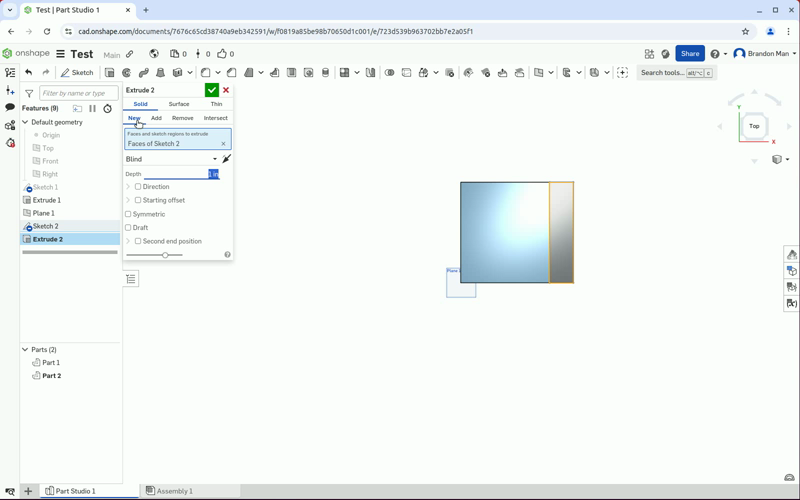
text(13.48)
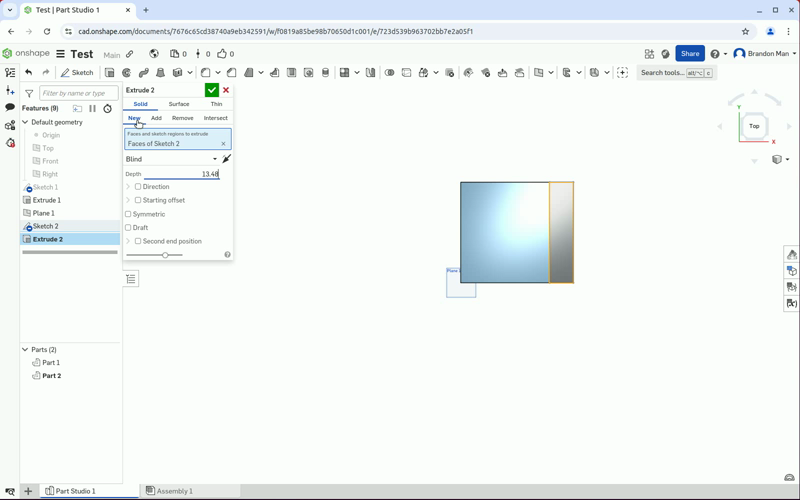
key(enter)
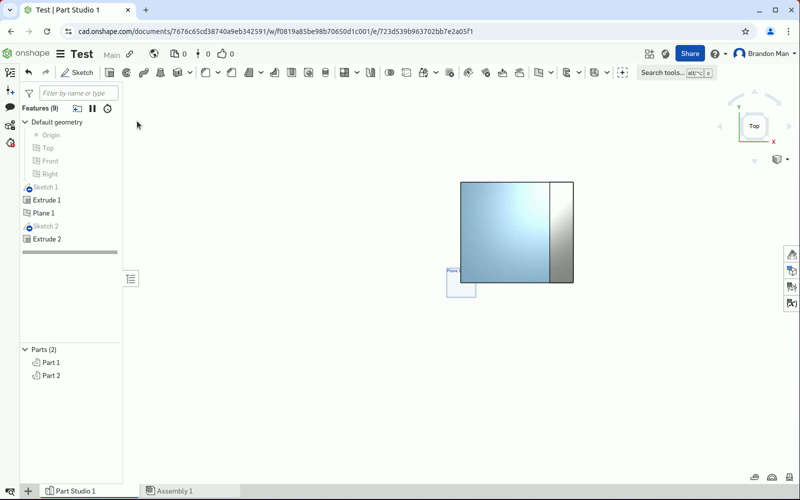
key(shift+h)
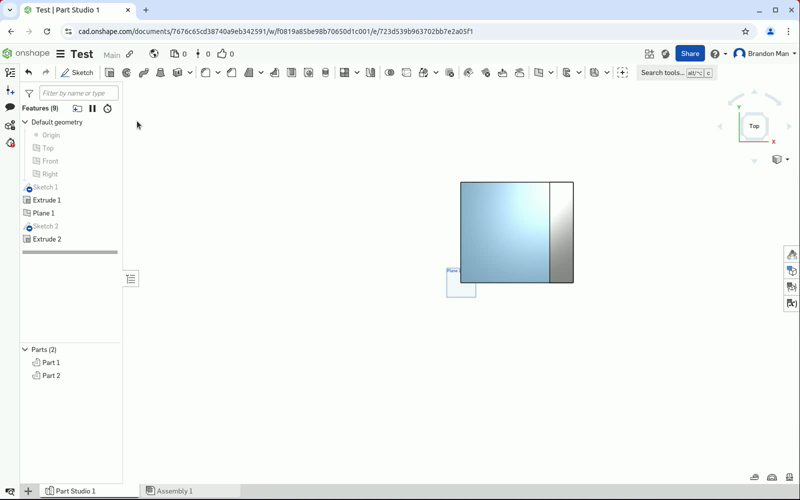
key(shift+h)
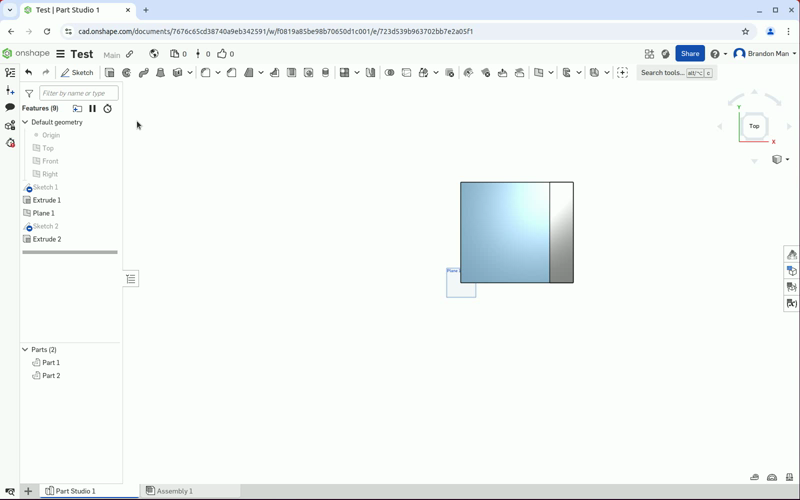
mouse_move(73, 189)
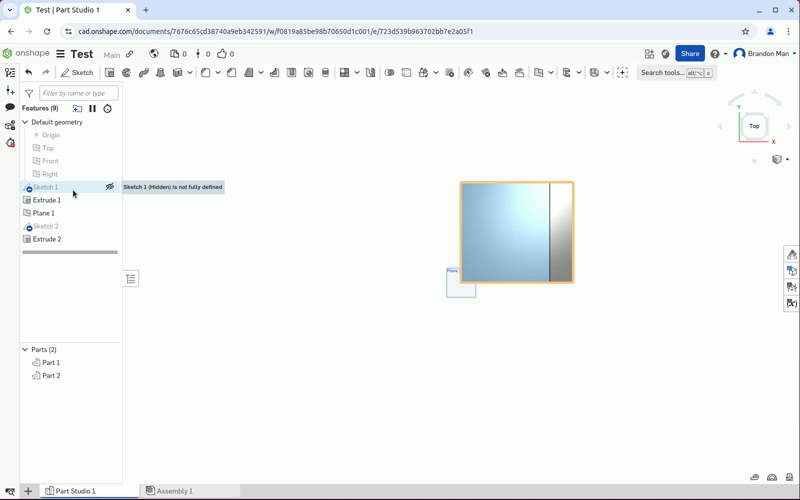
click(73, 189)
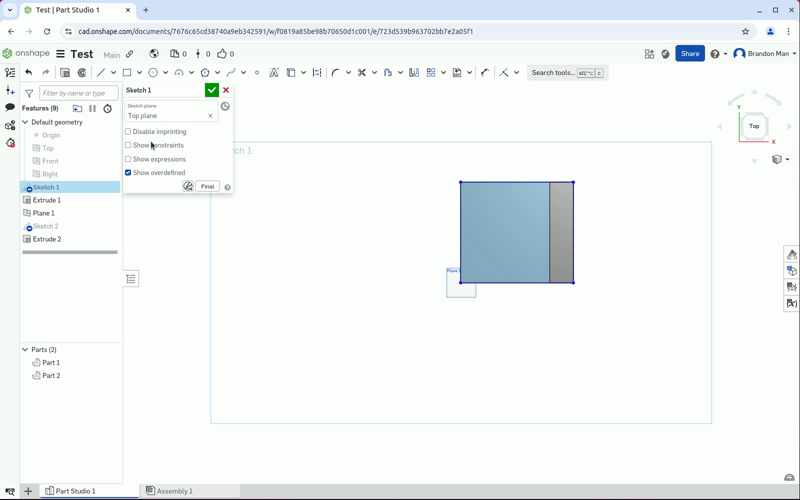
mouse_move(229, 92)
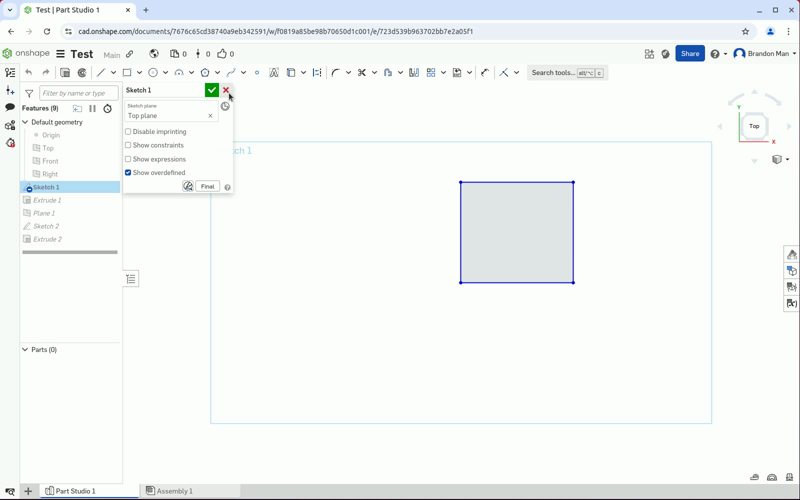
click(229, 92)
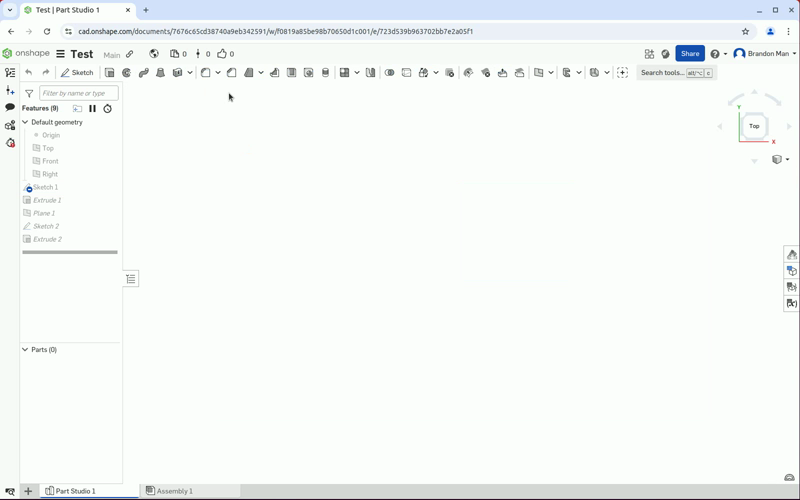
key(shift+s)
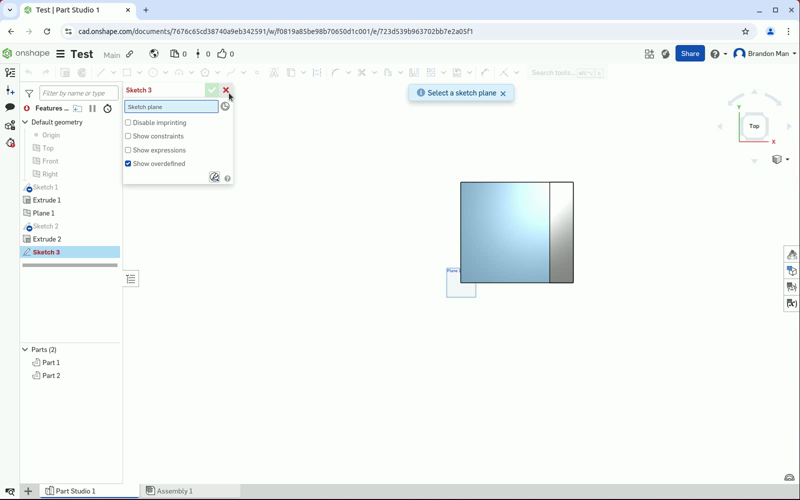
mouse_move(73, 215)
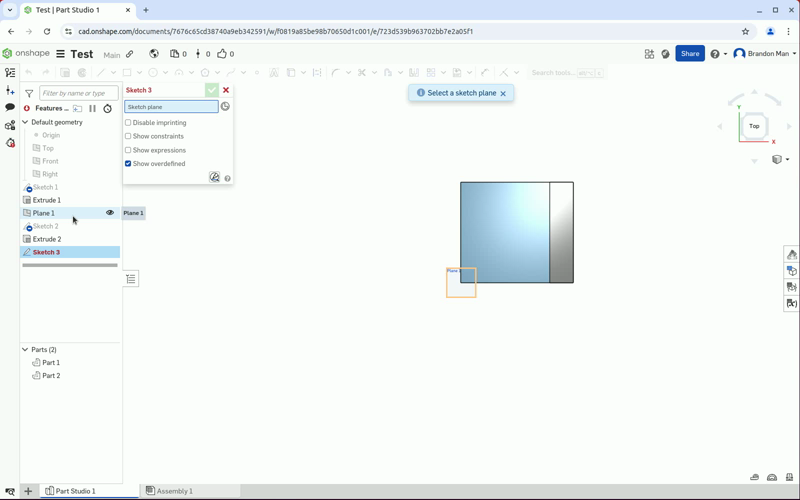
click(73, 215)
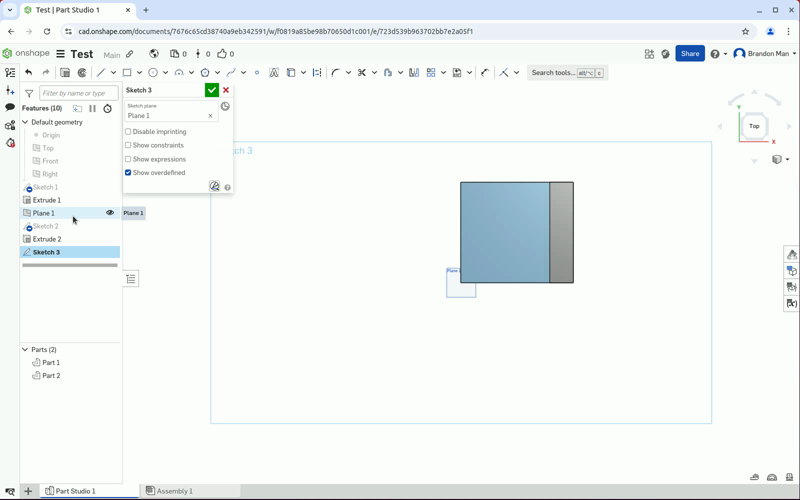
mouse_move(73, 352)
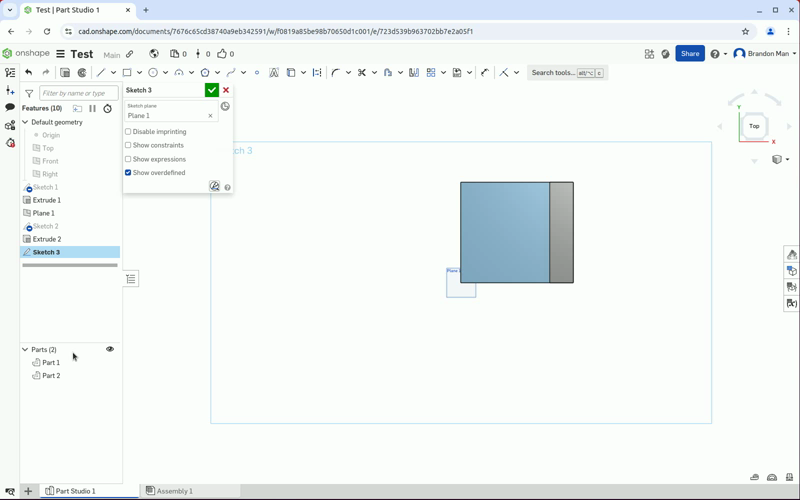
key(y)
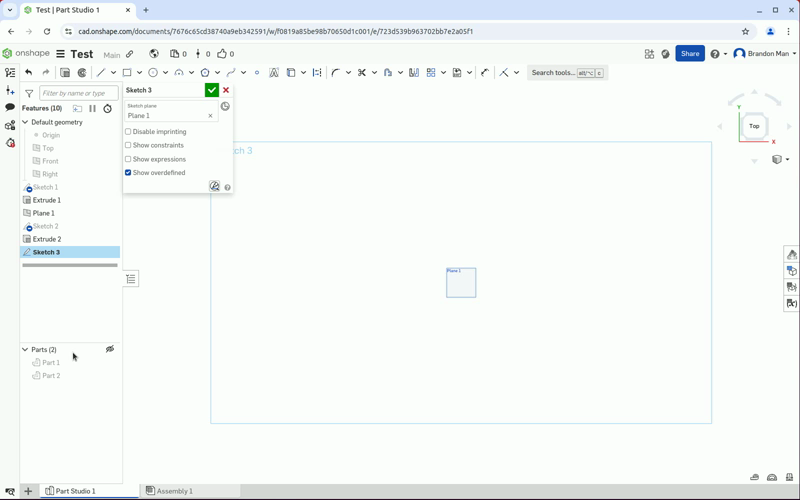
key(l)
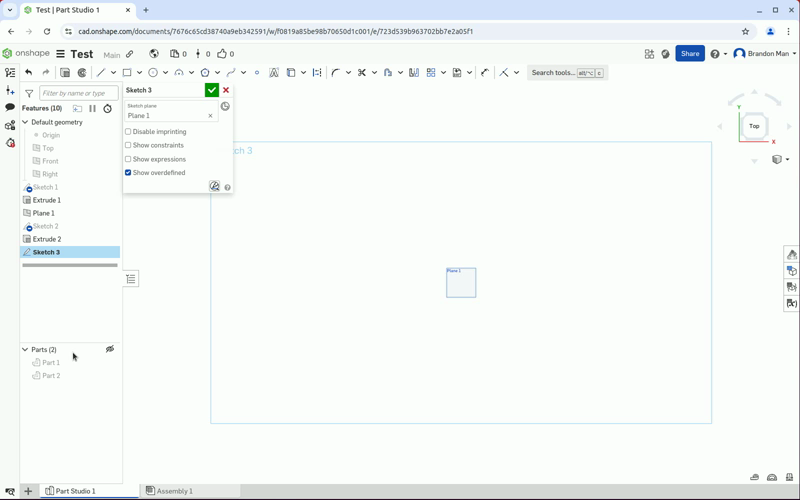
key_down(shift)
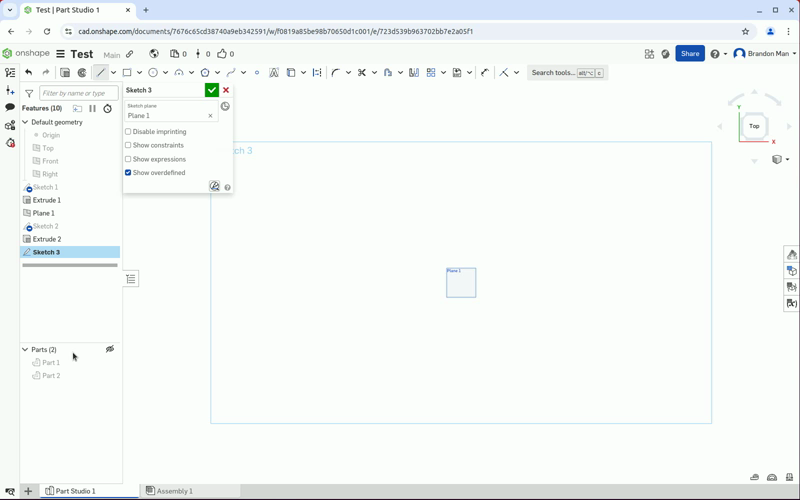
mouse_move(460, 282)
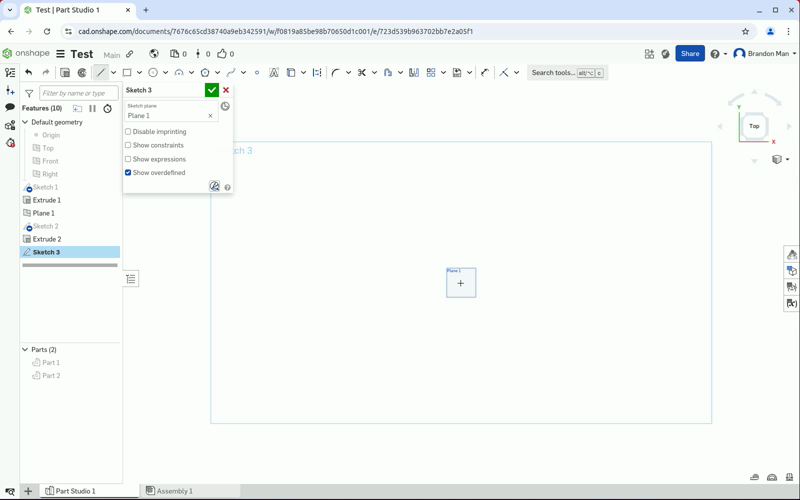
click(460, 282)
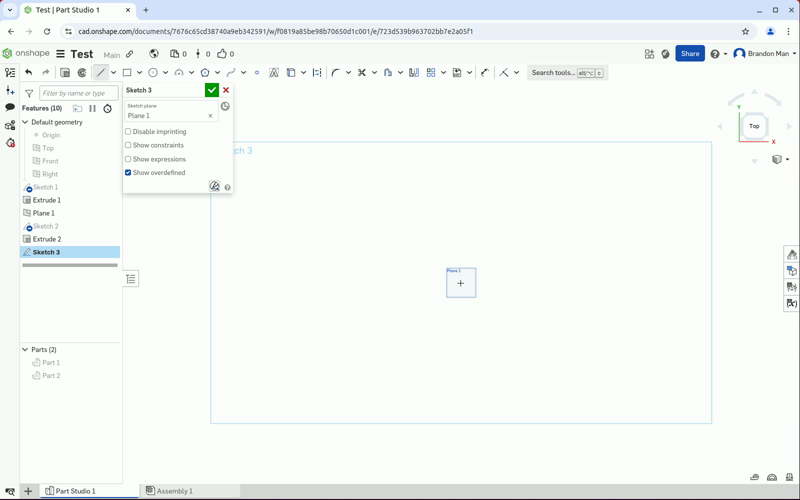
key_up(shift)
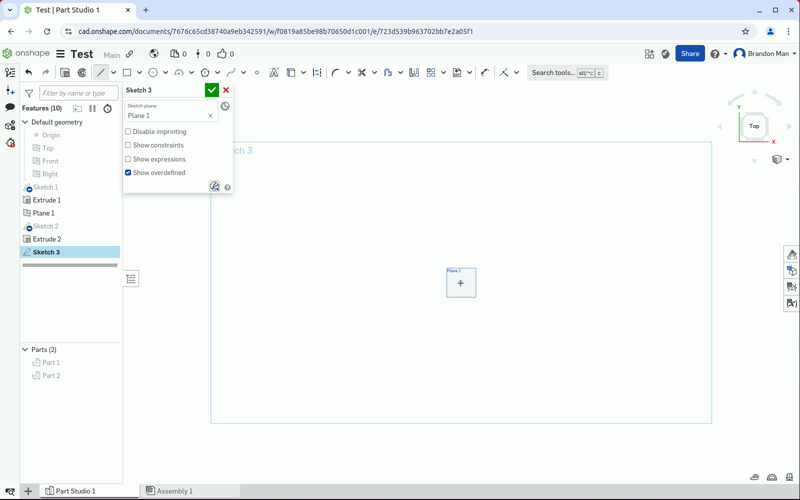
key_down(shift)
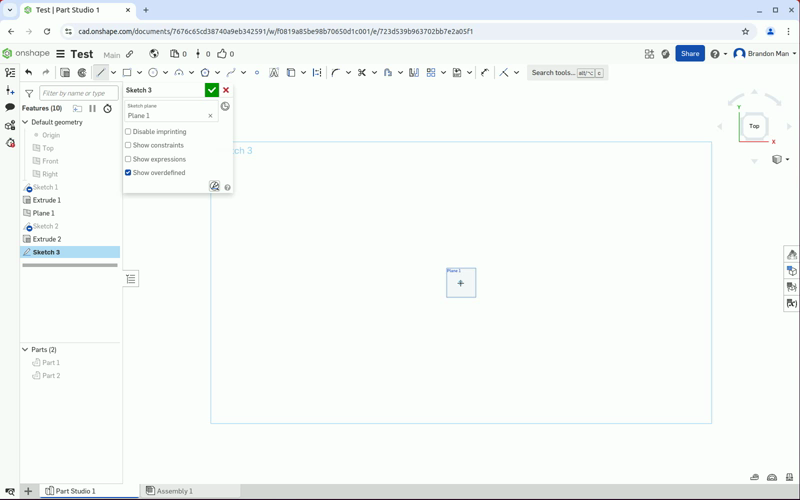
mouse_move(490, 282)
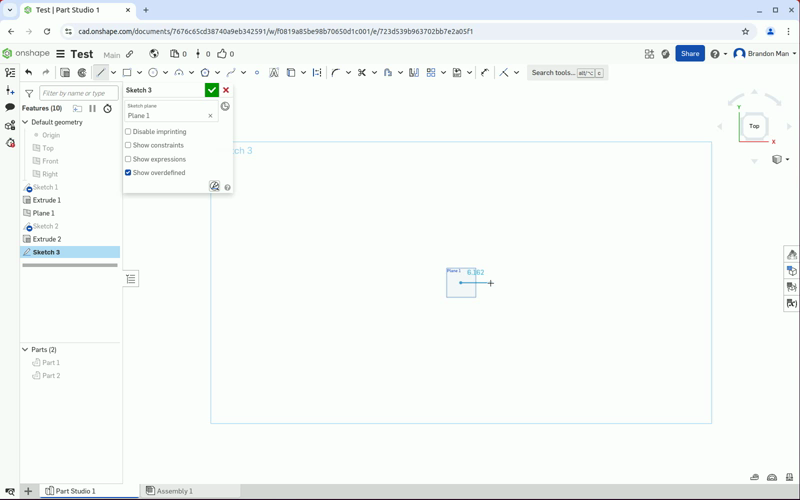
mouse_move(484, 282)
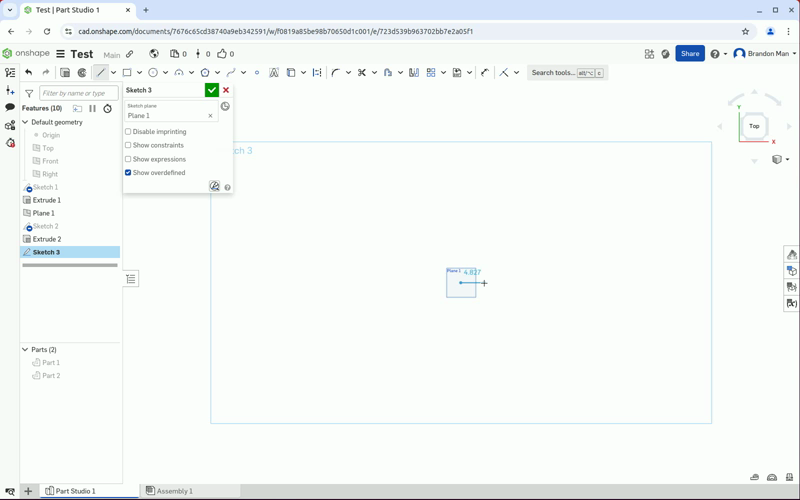
click(484, 282)
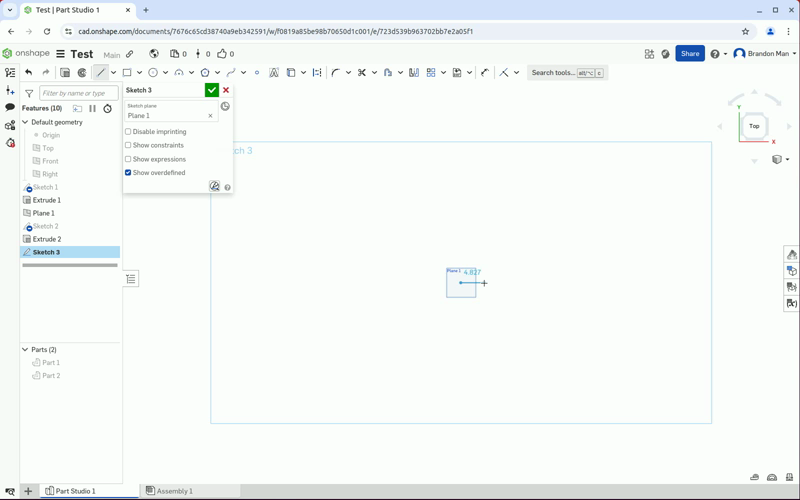
key_up(shift)
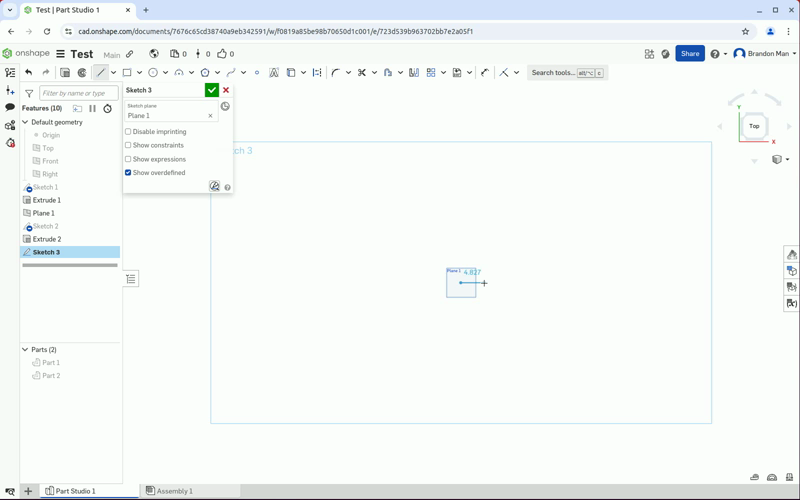
key_down(shift)
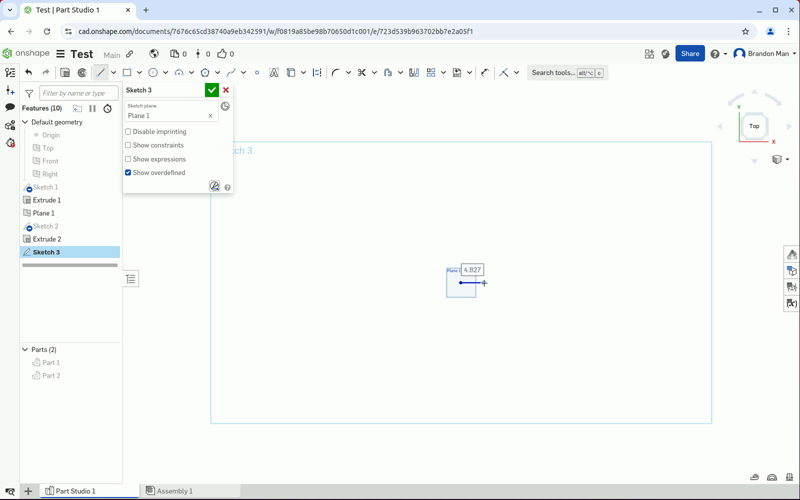
mouse_move(484, 182)
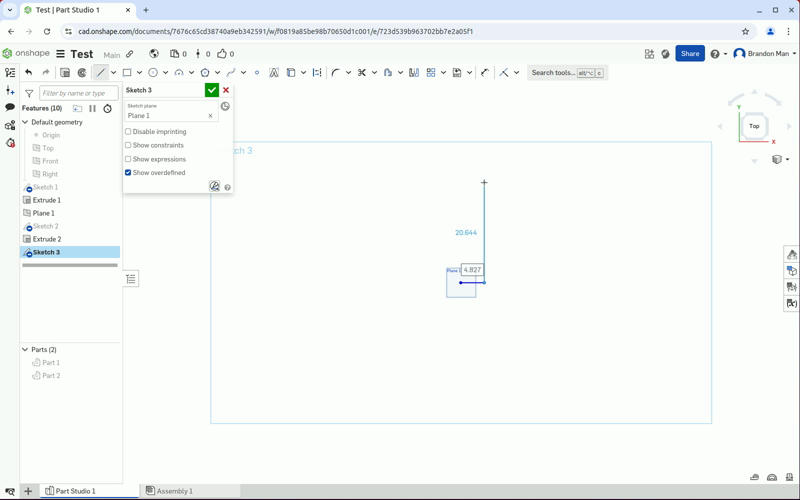
click(484, 182)
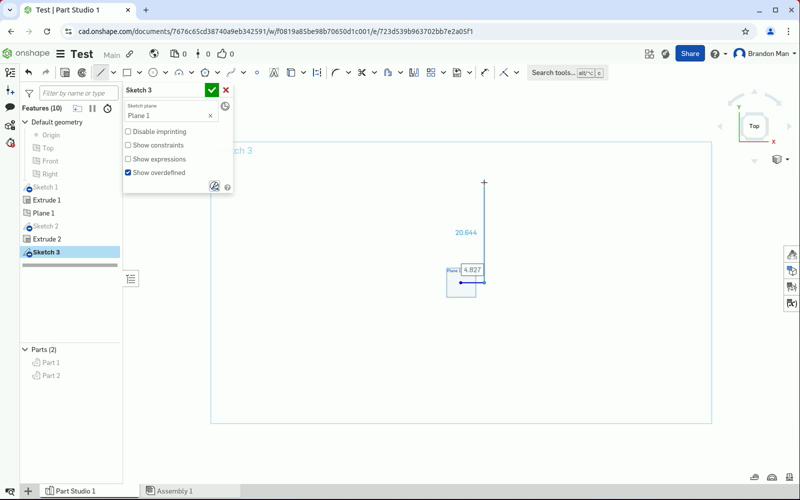
key_up(shift)
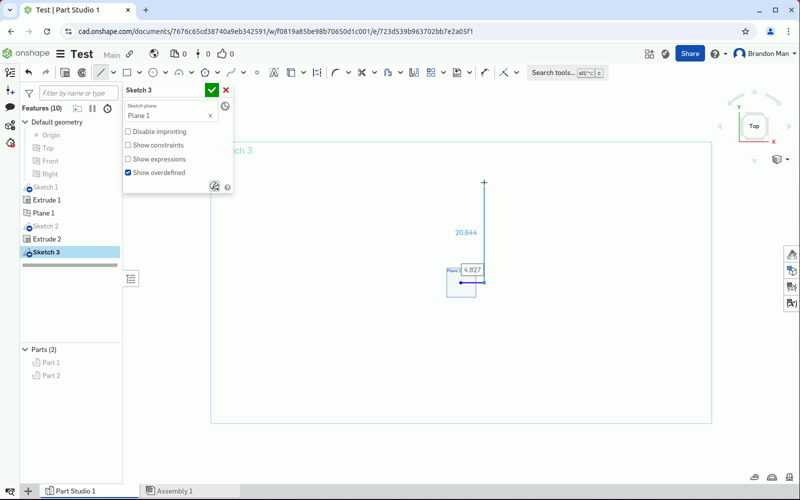
key_down(shift)
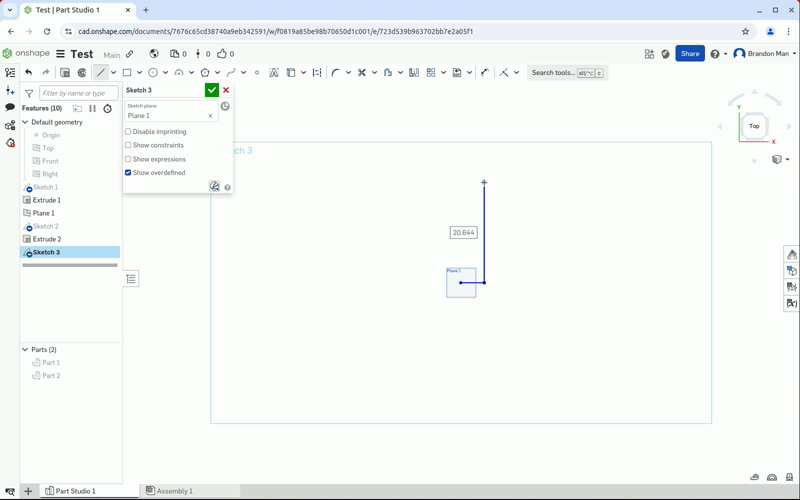
mouse_move(514, 182)
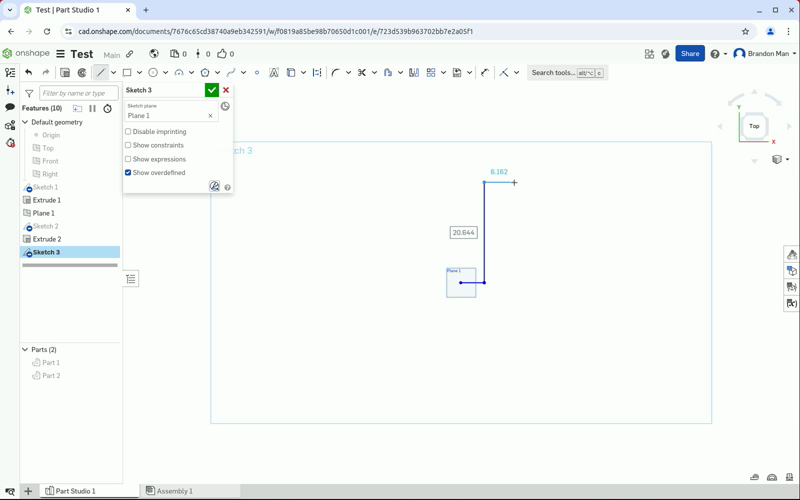
mouse_move(460, 182)
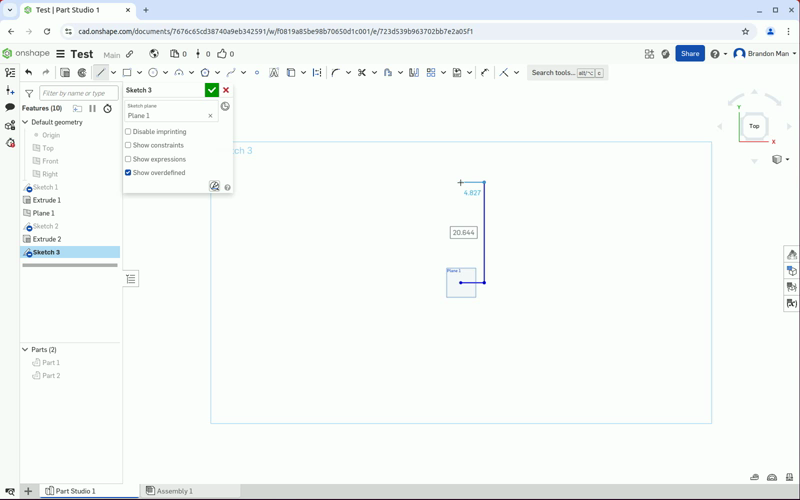
click(460, 182)
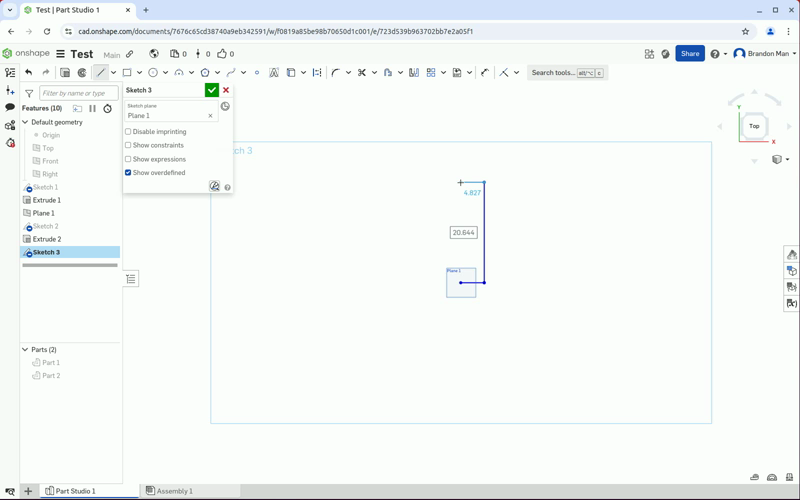
key_up(shift)
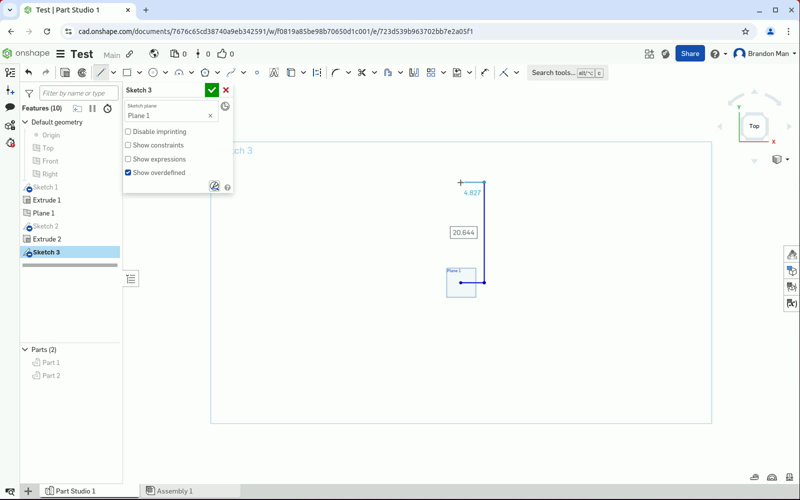
key_down(shift)
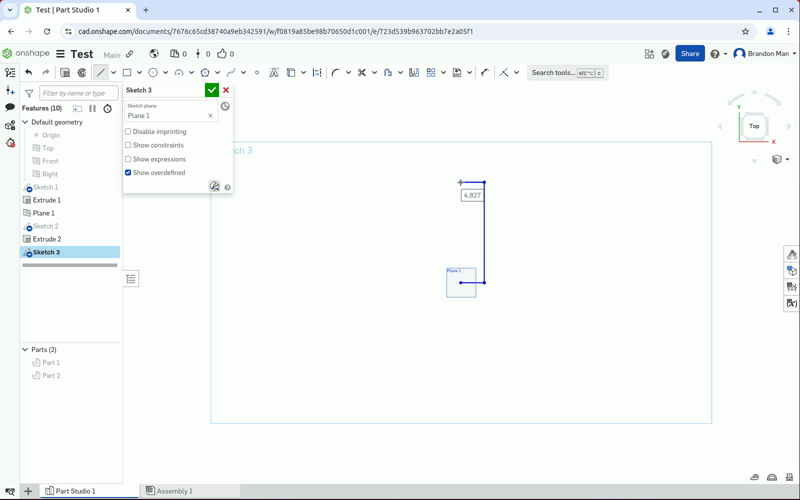
mouse_move(460, 282)
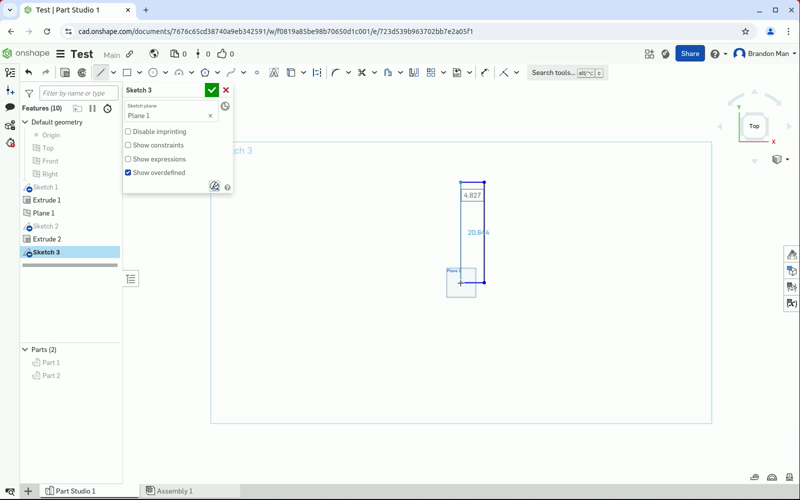
key_up(shift)
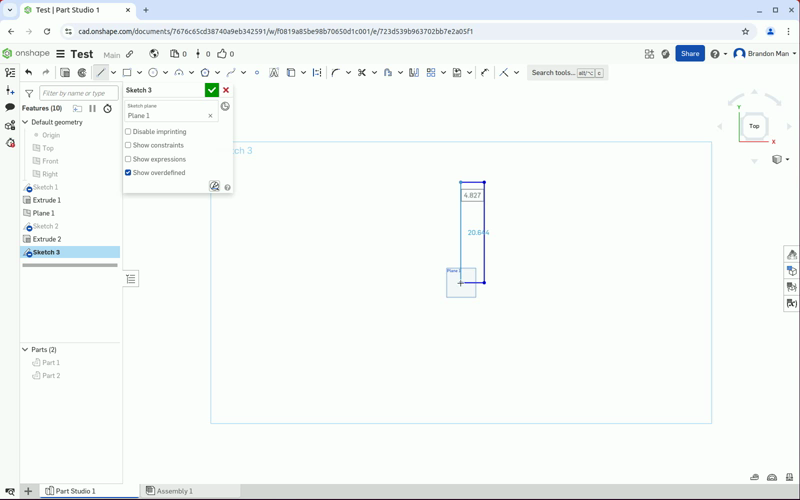
click(460, 282)
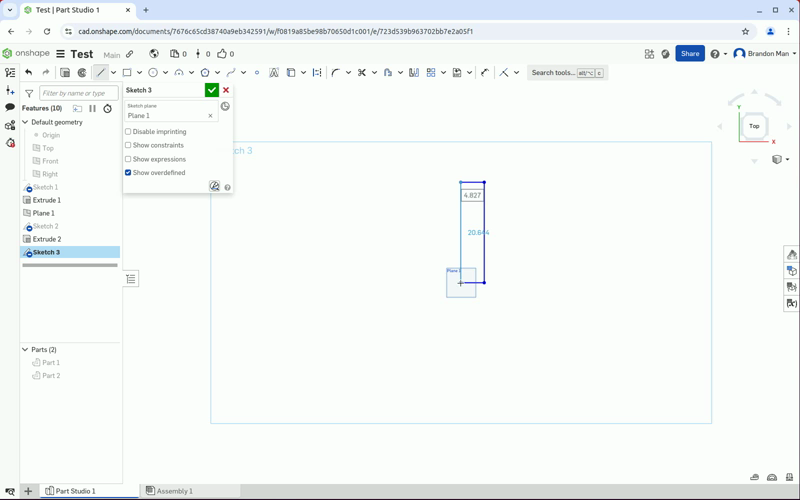
key(esc)
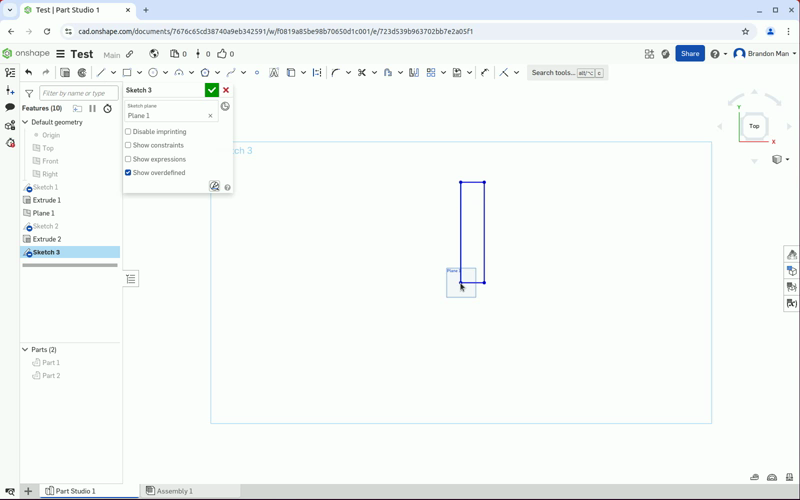
mouse_move(464, 223)
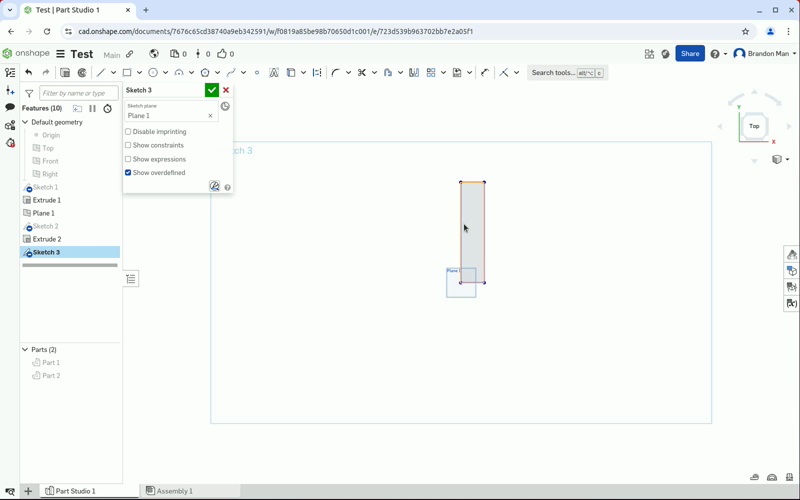
click(464, 223)
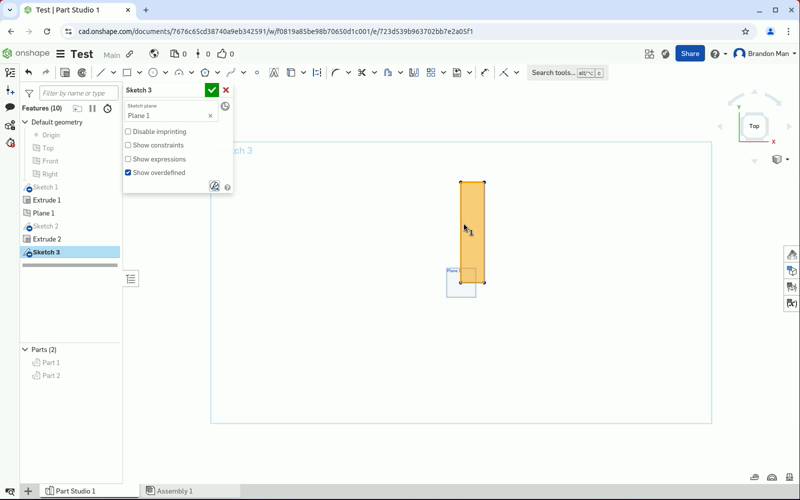
mouse_move(73, 352)
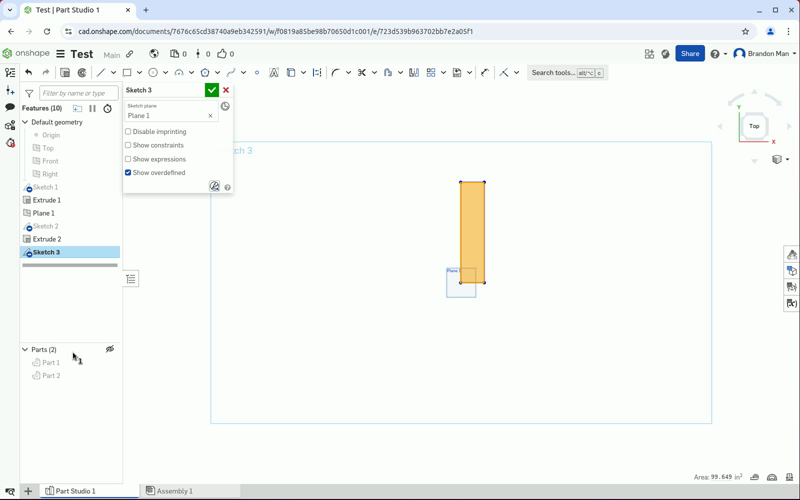
key(shift+y)
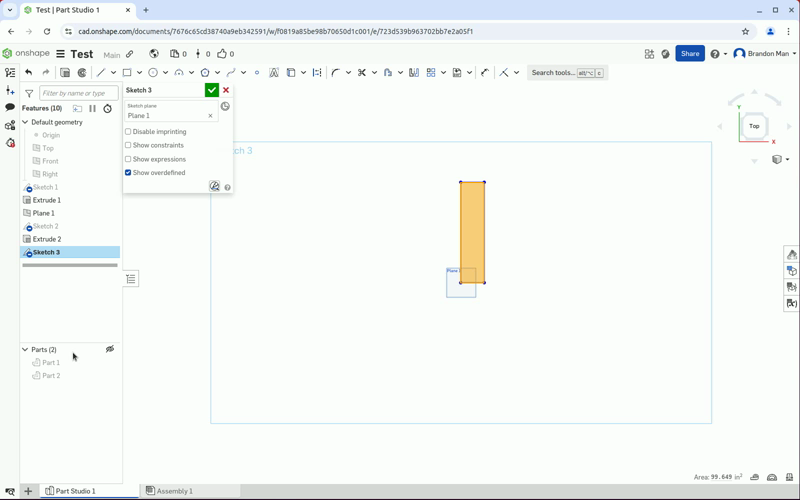
key(shift+e)
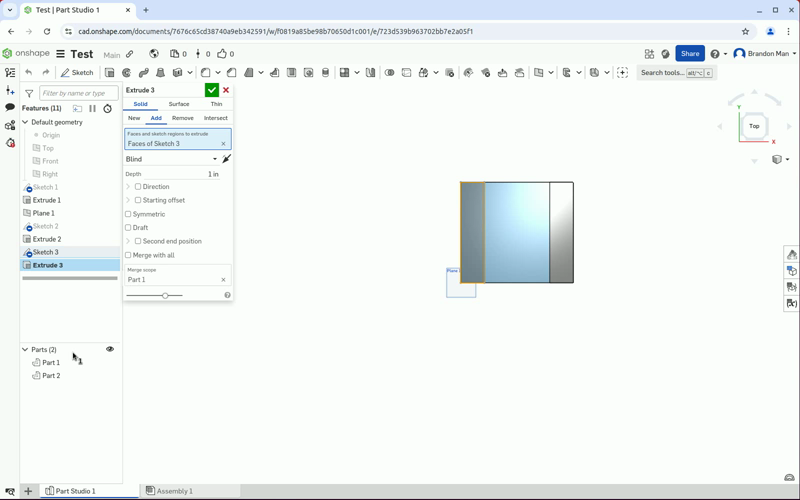
mouse_move(143, 106)
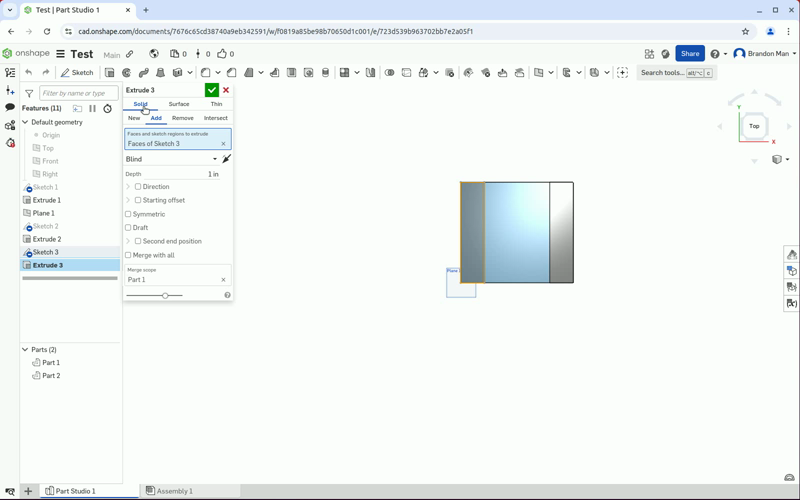
click(143, 106)
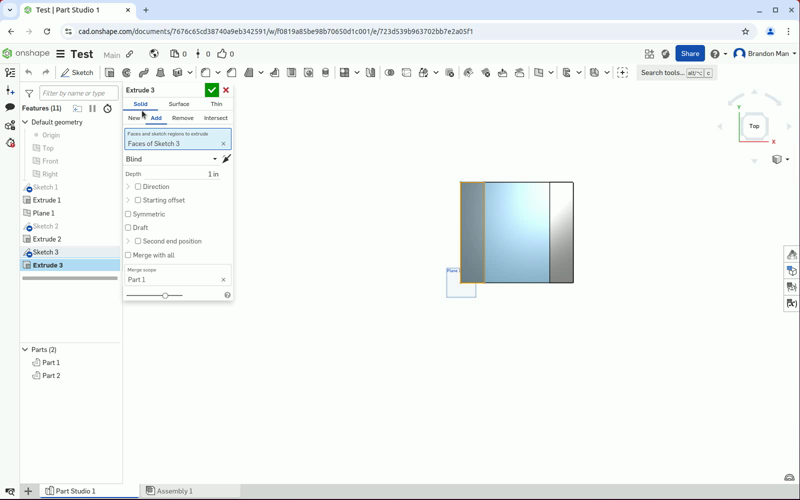
mouse_move(137, 120)
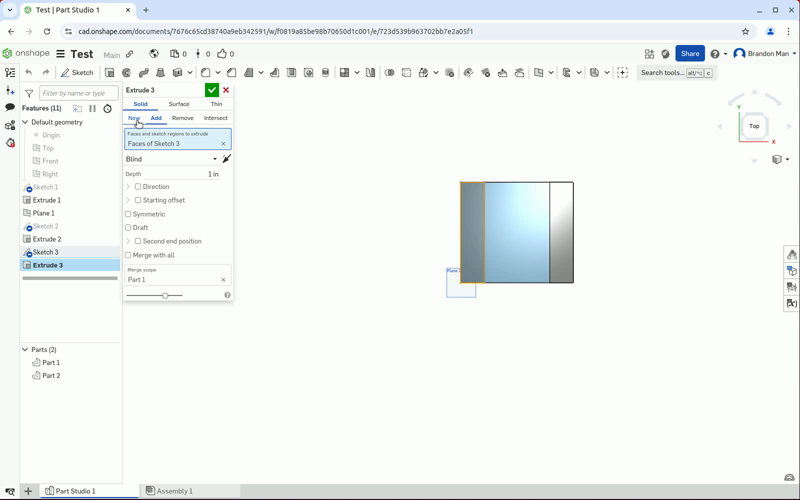
click(137, 120)
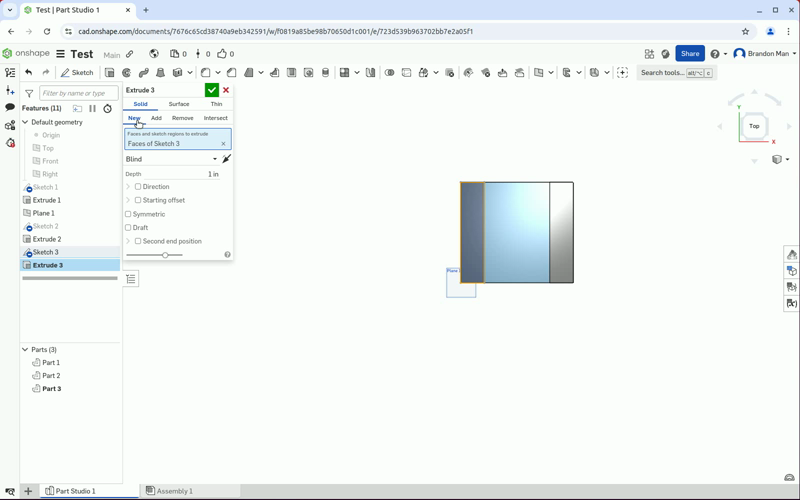
key(tab, 4)
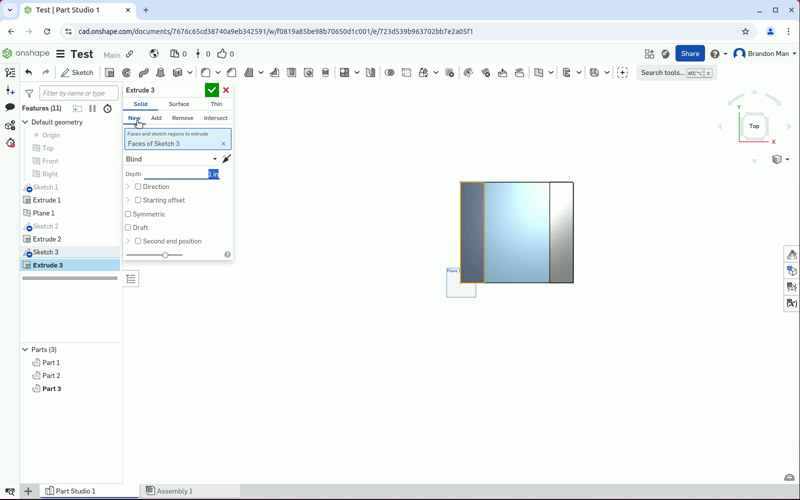
text(13.48)
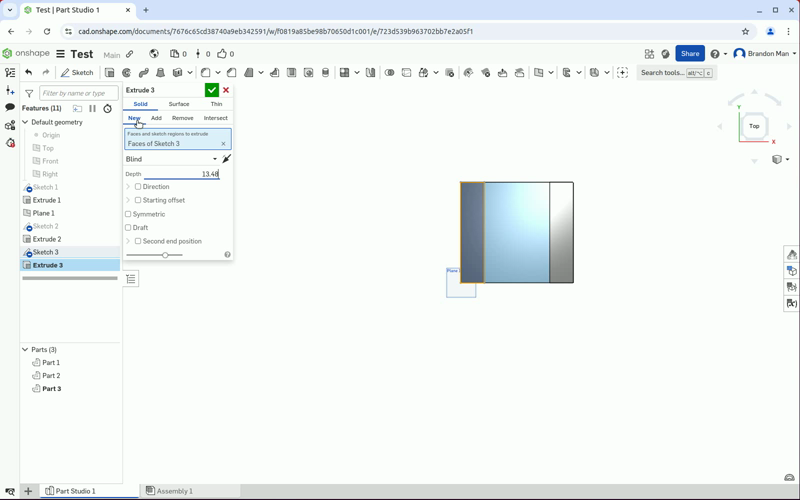
key(enter)
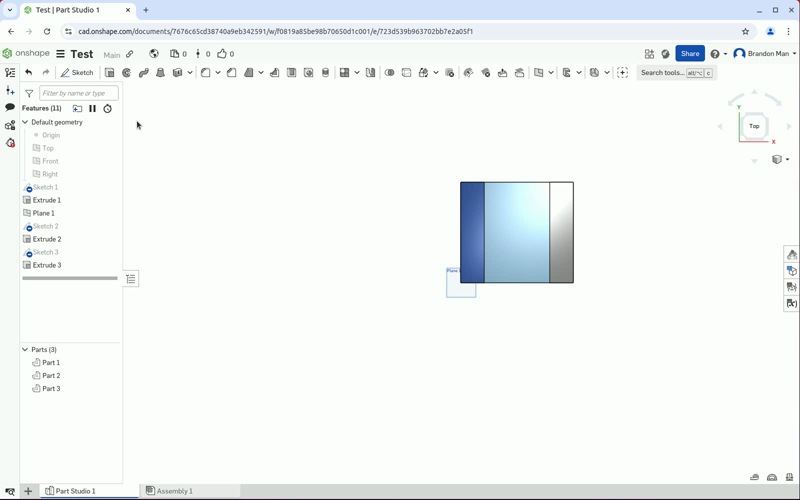
key(shift+h)
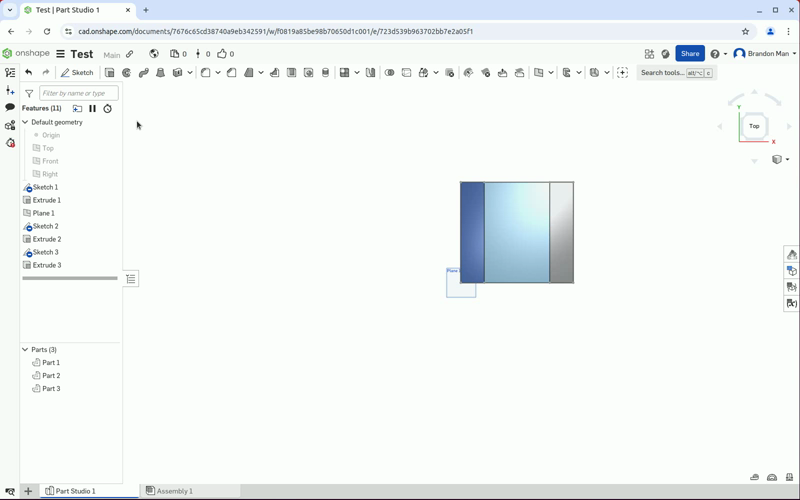
key(shift+h)
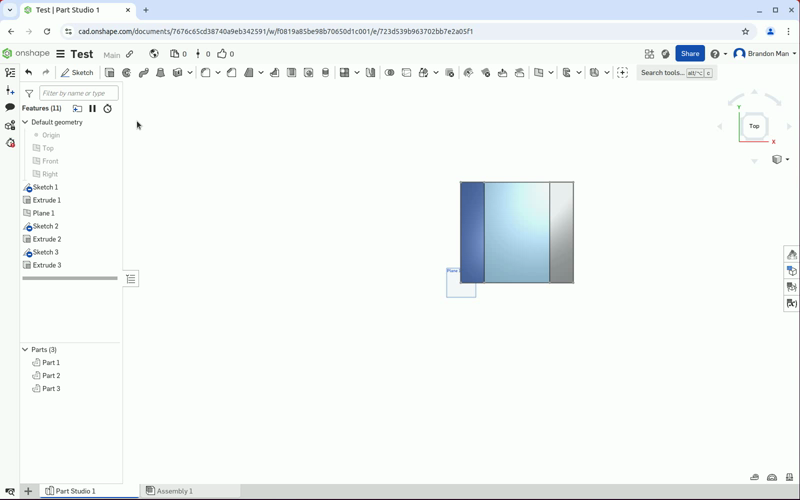
key(shift+7)
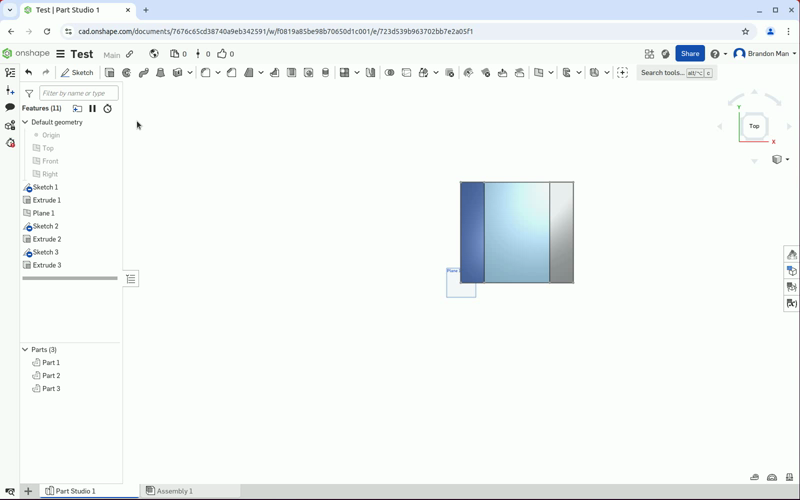
key(up, 3)
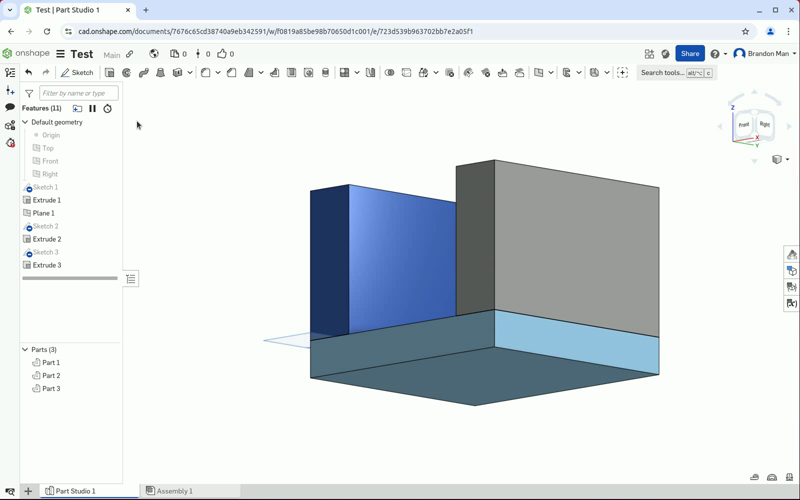
key(left, 3)
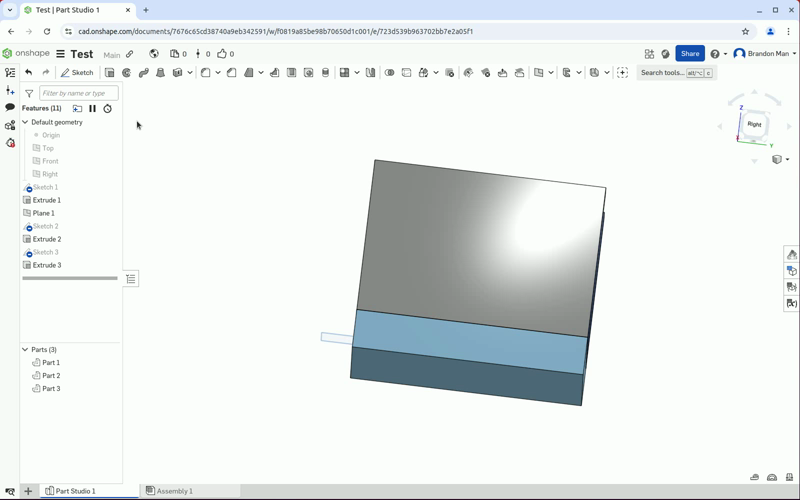
key(right, 3)
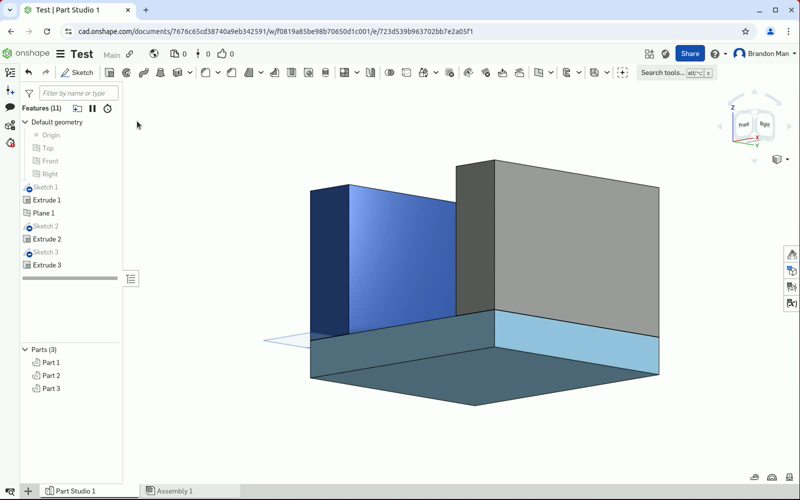
key(down, 3)
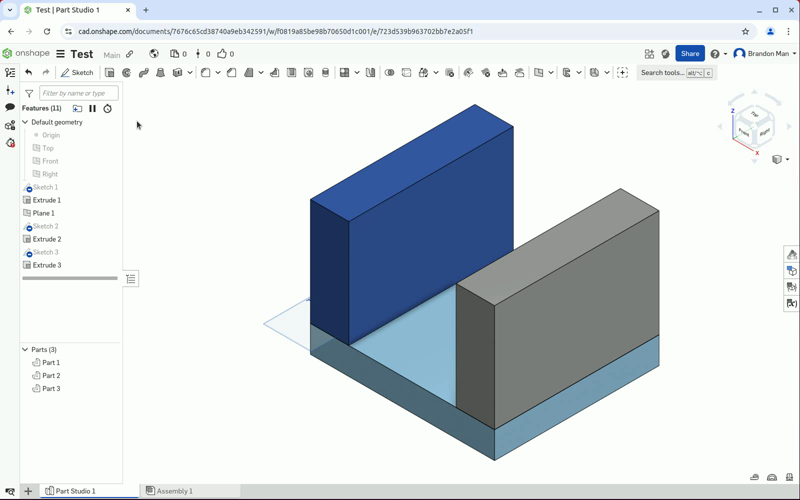
mouse_move(73, 189)
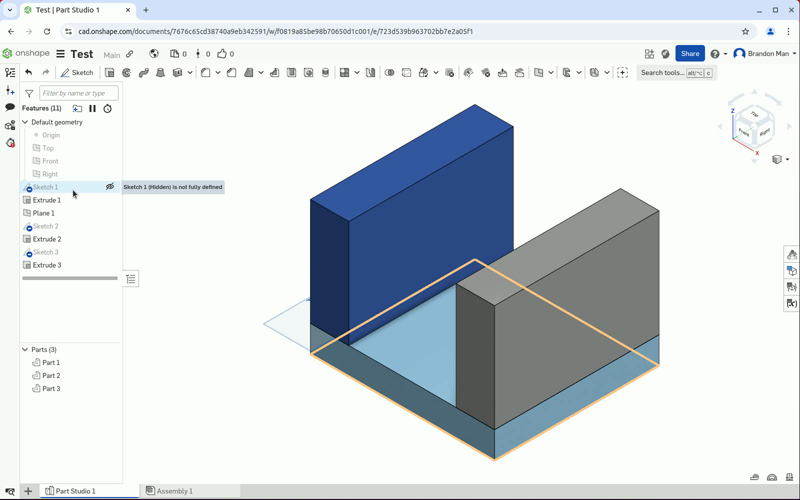
click(73, 189)